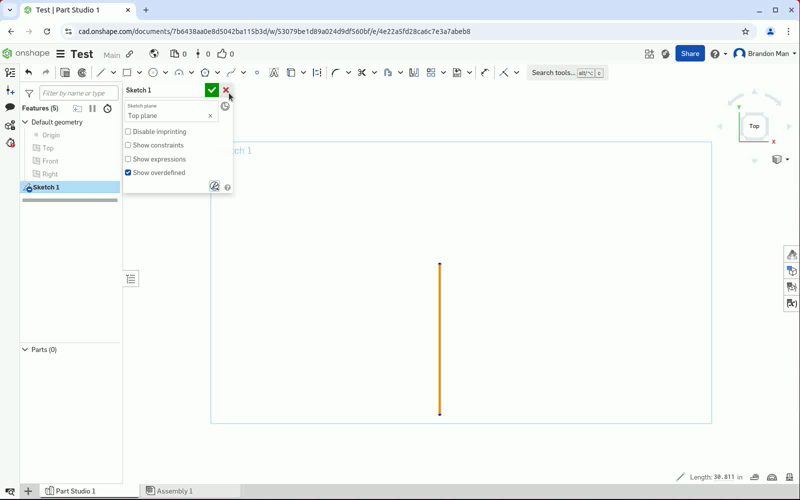
key(shift+h)
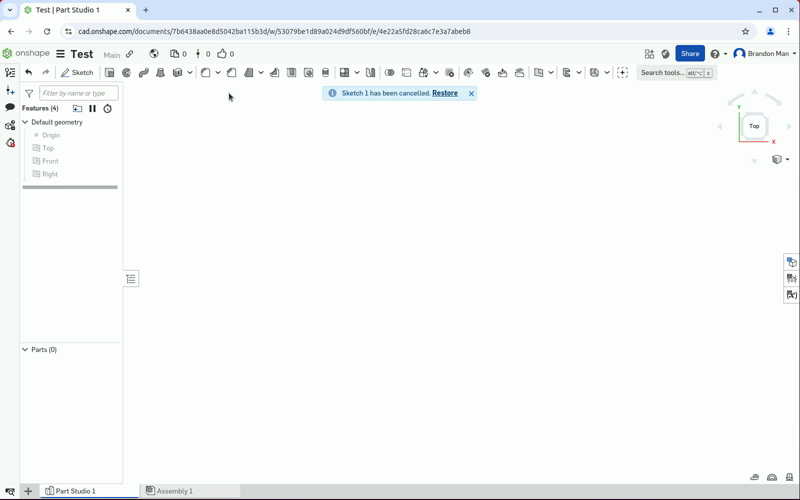
mouse_move(73, 352)
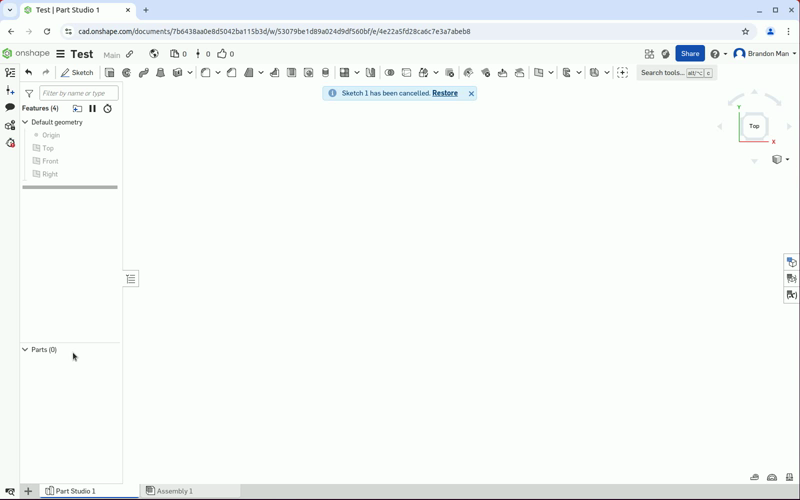
key(y)
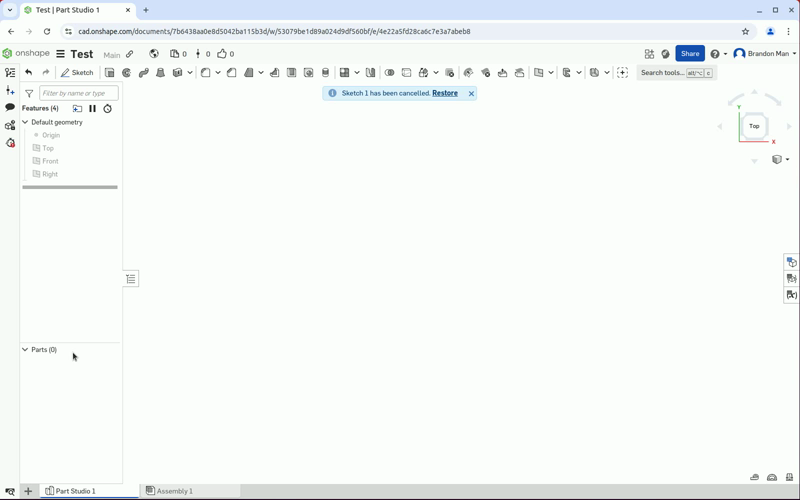
key(shift+p)
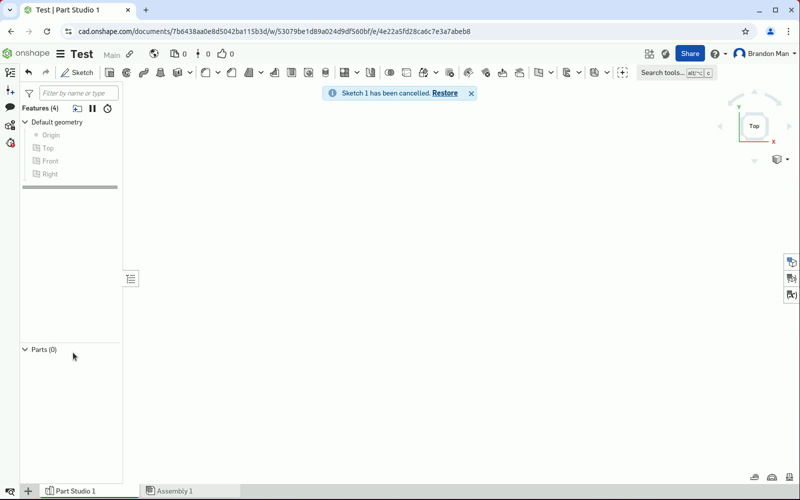
key(space)
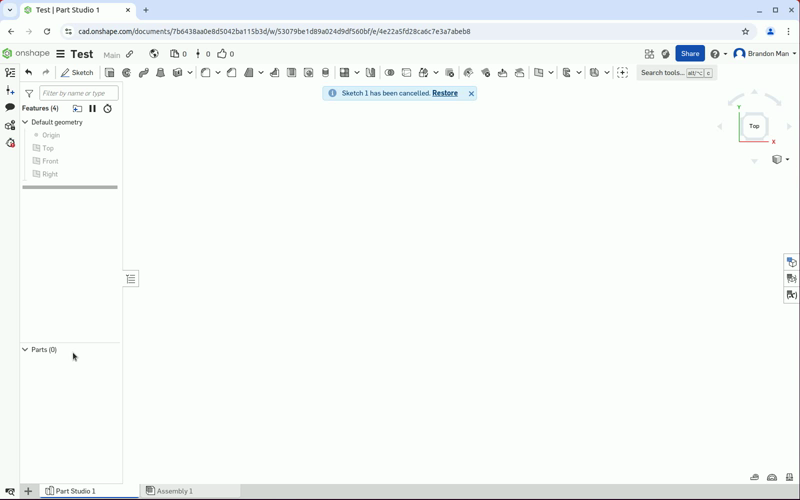
key_down(shift)
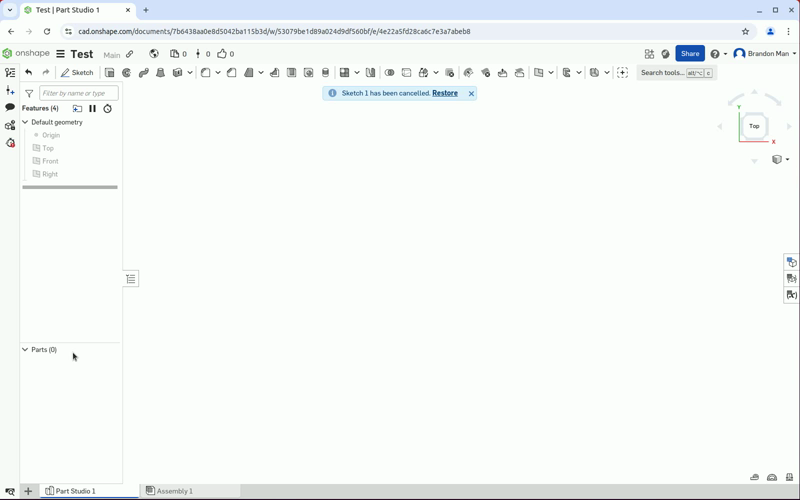
key(up)
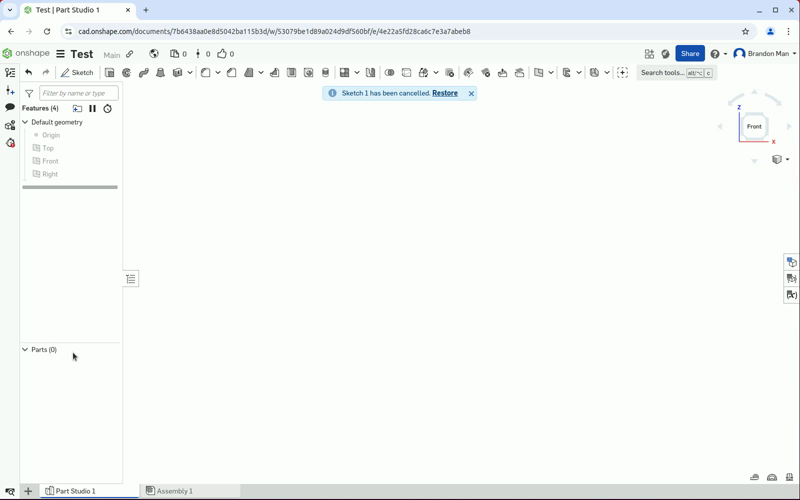
key_up(shift)
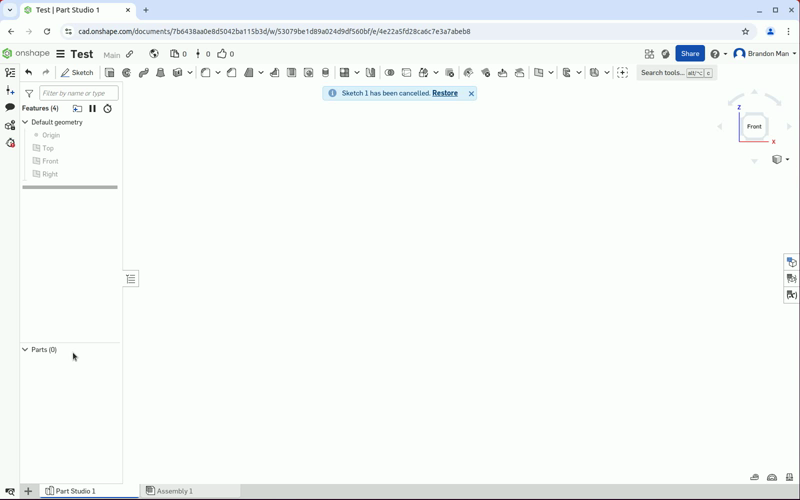
mouse_move(73, 352)
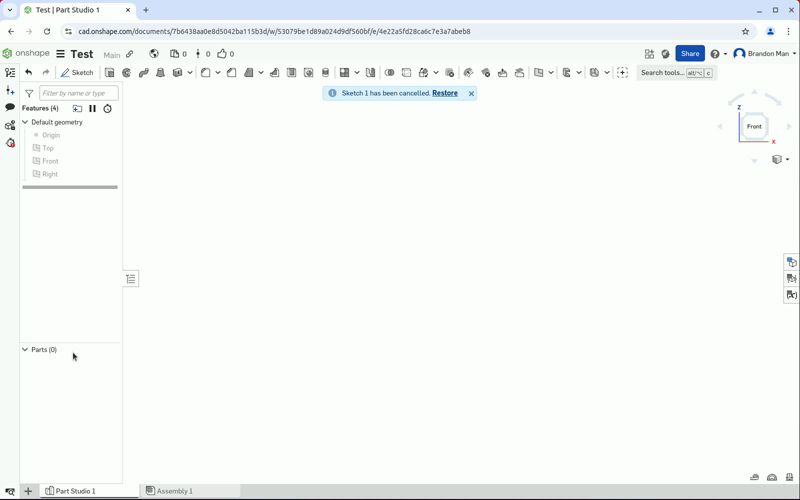
key(shift+y)
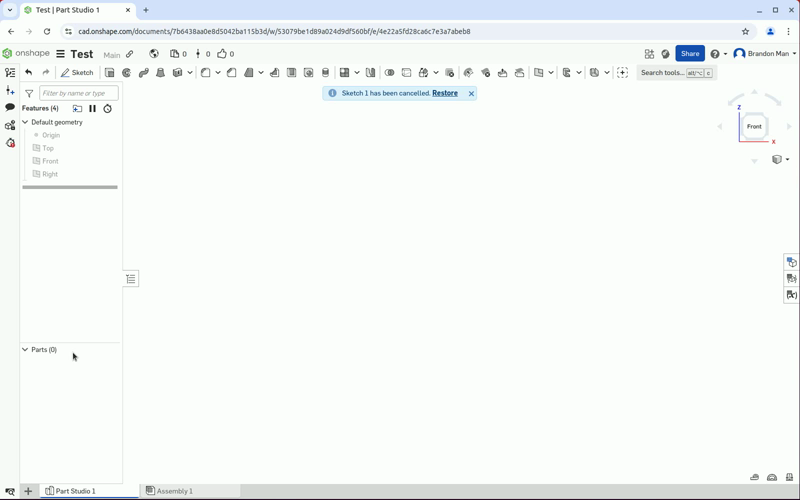
key(shift+s)
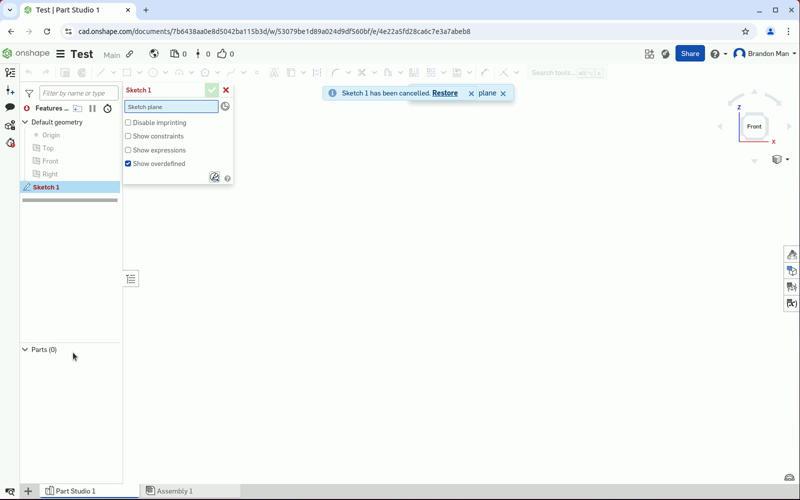
mouse_move(73, 163)
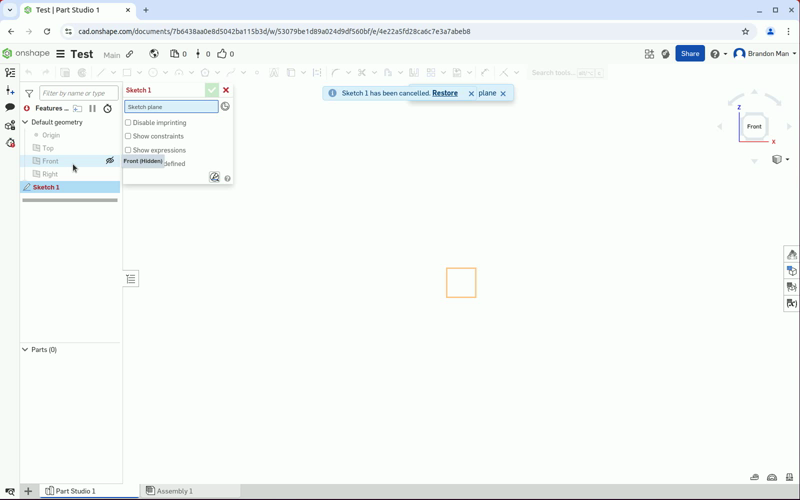
click(73, 163)
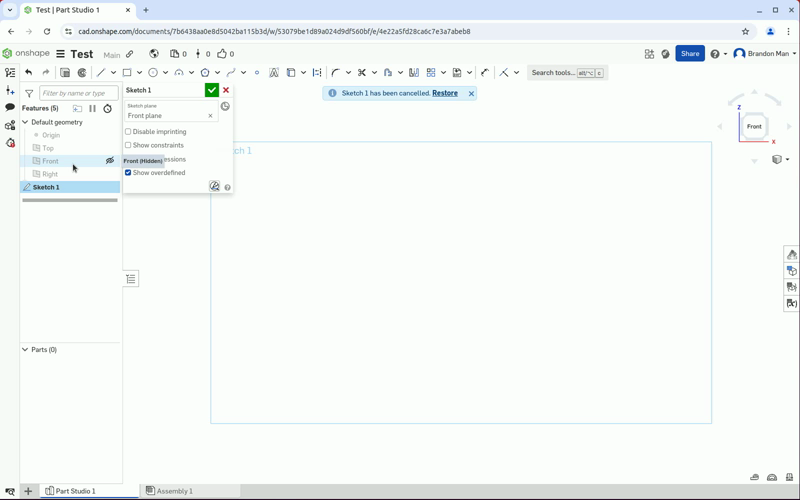
mouse_move(73, 352)
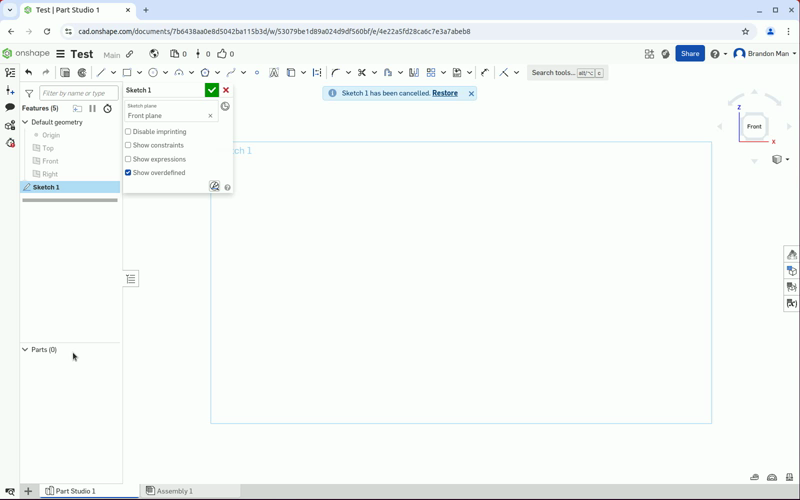
key(y)
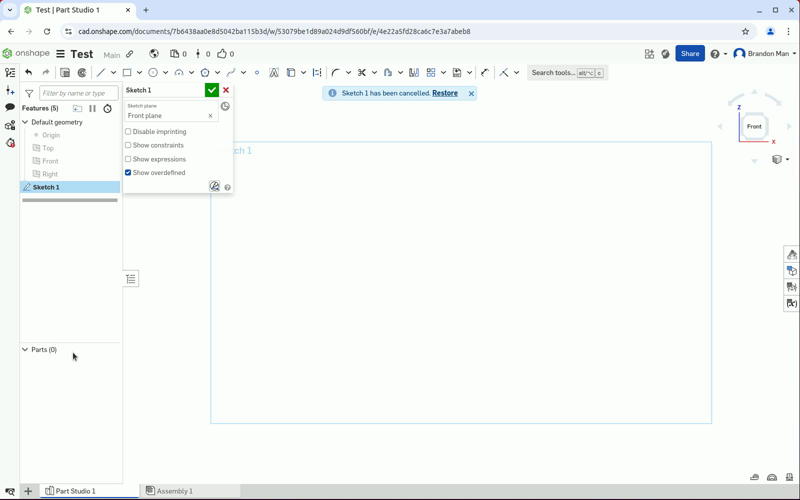
key(l)
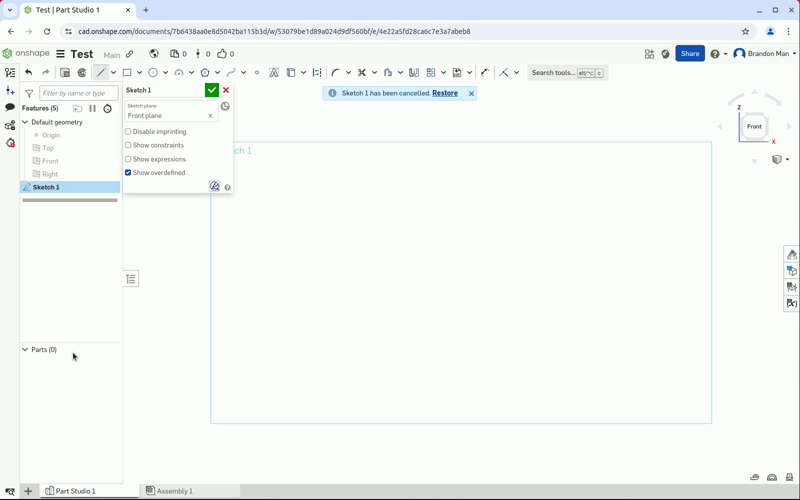
key_down(shift)
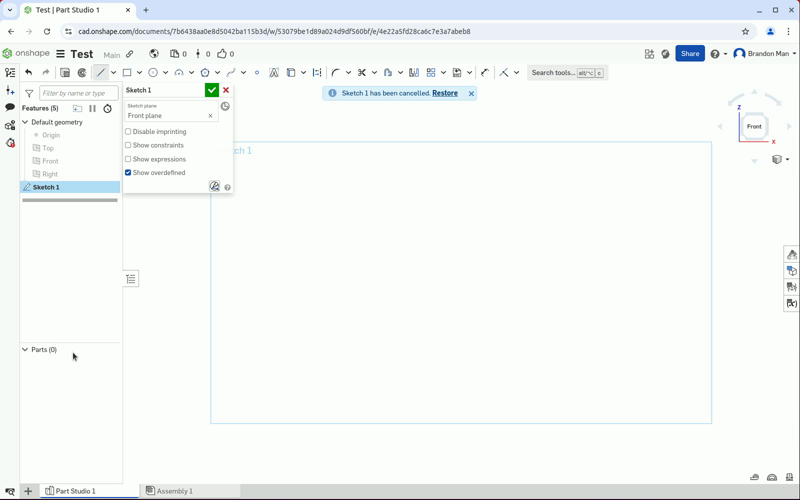
mouse_move(348, 373)
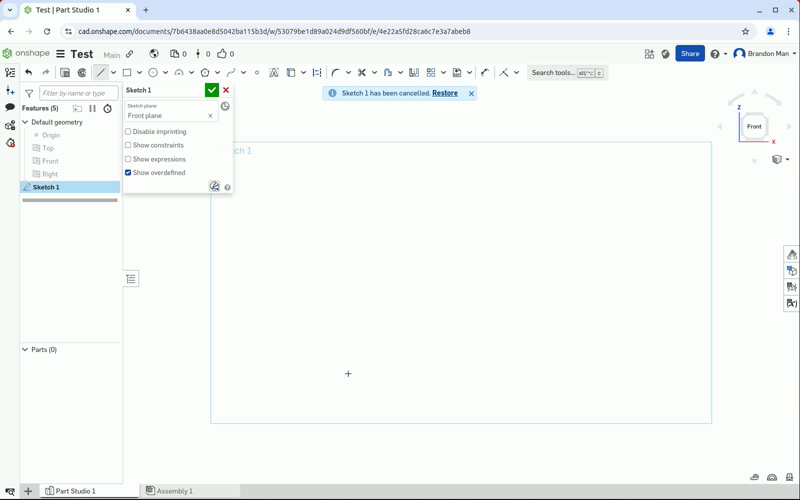
click(348, 373)
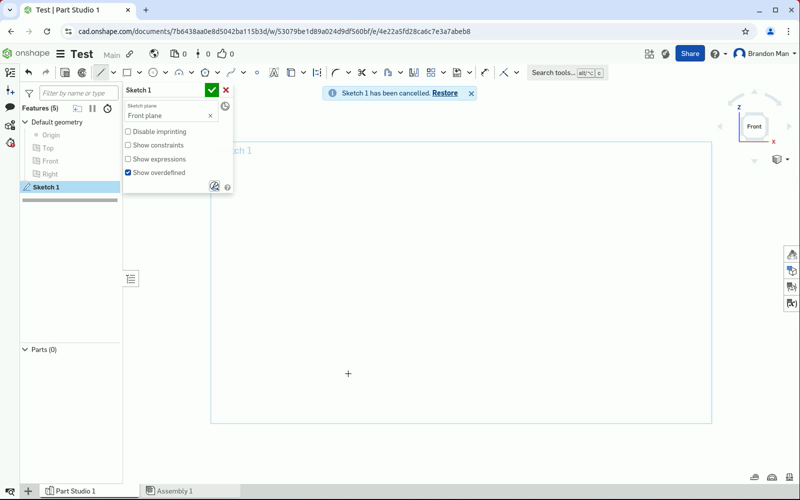
key_up(shift)
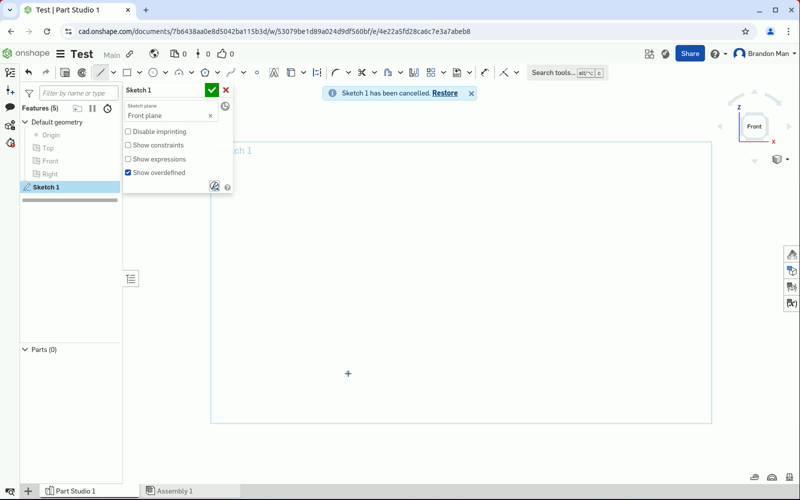
key_down(shift)
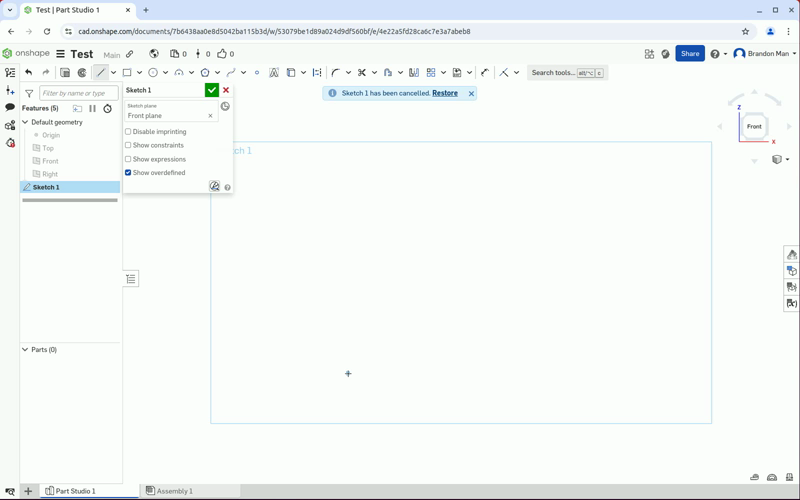
mouse_move(572, 373)
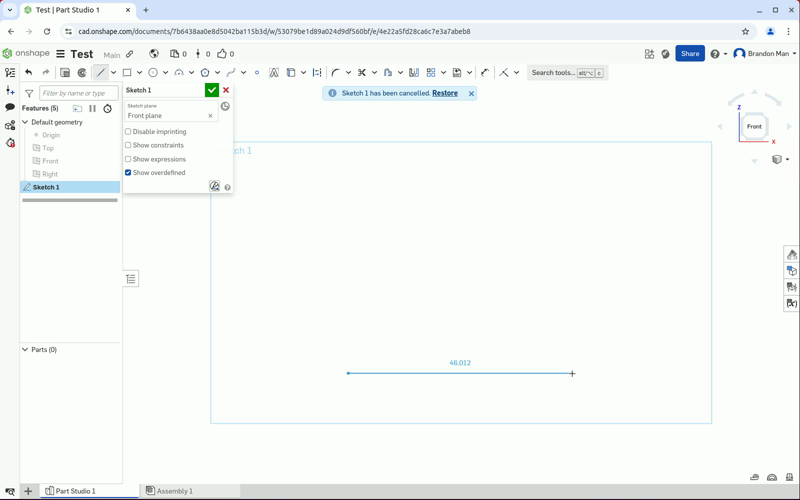
click(572, 373)
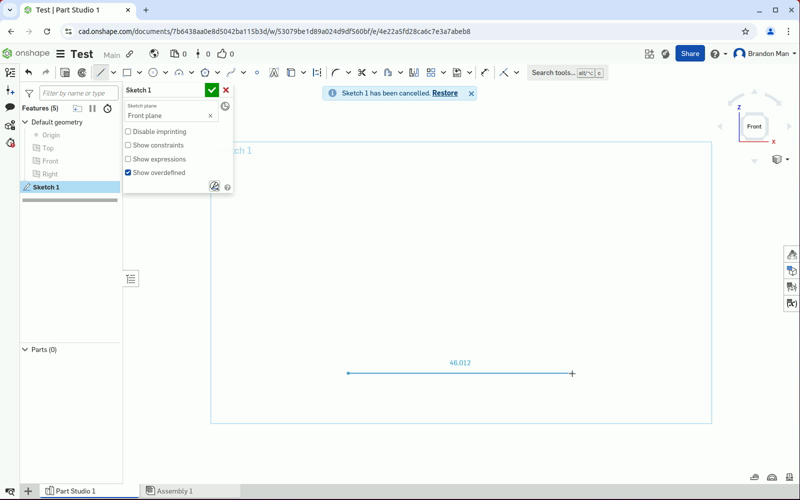
key_up(shift)
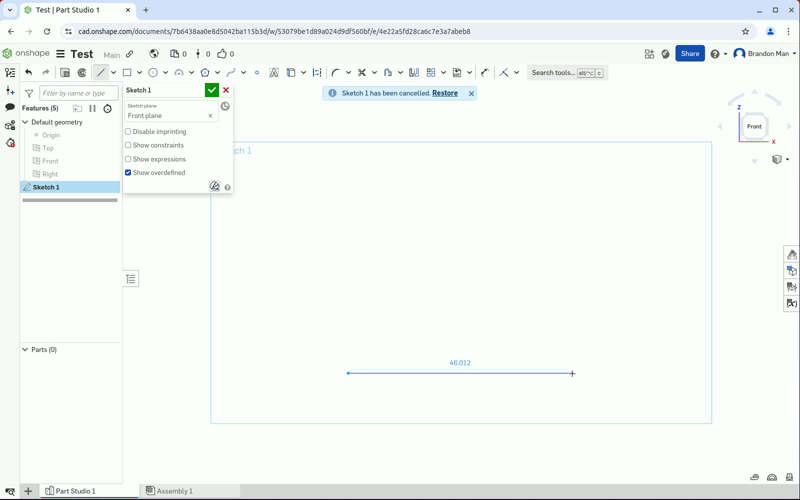
key_down(shift)
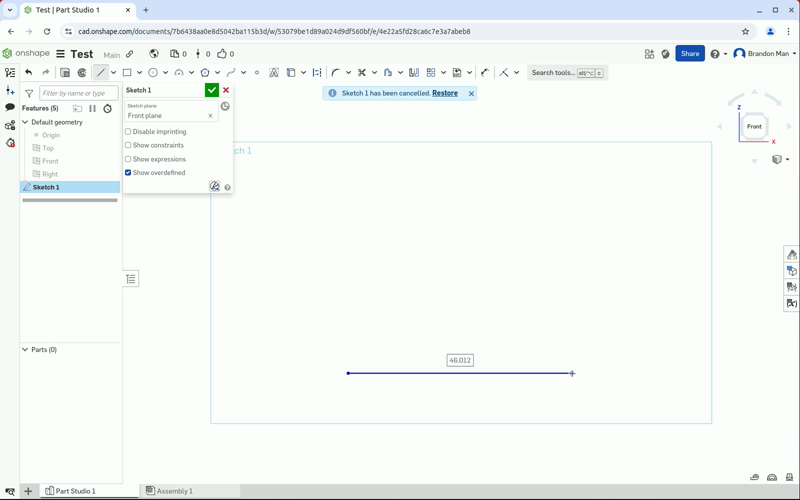
mouse_move(572, 194)
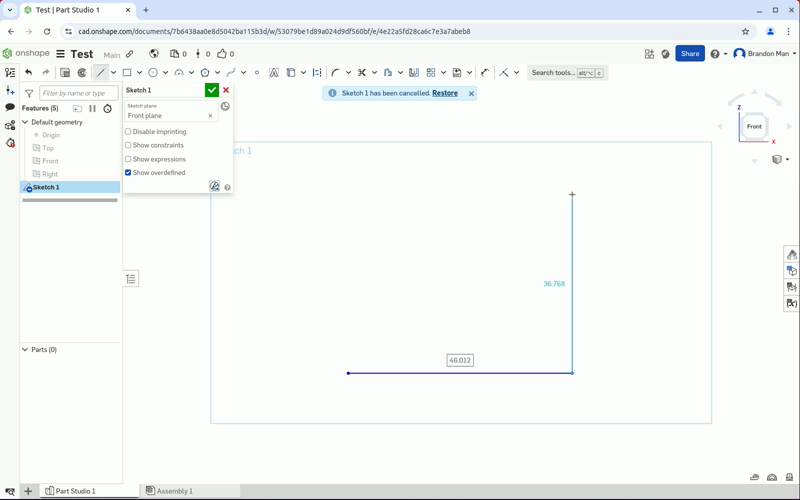
click(572, 194)
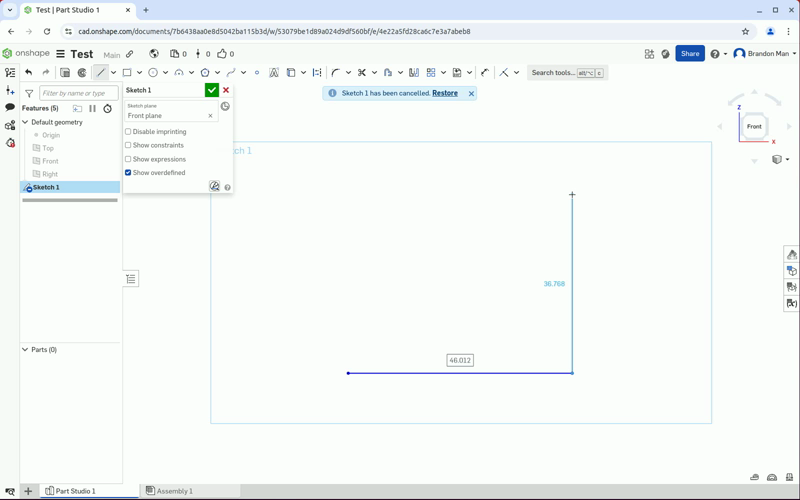
key_up(shift)
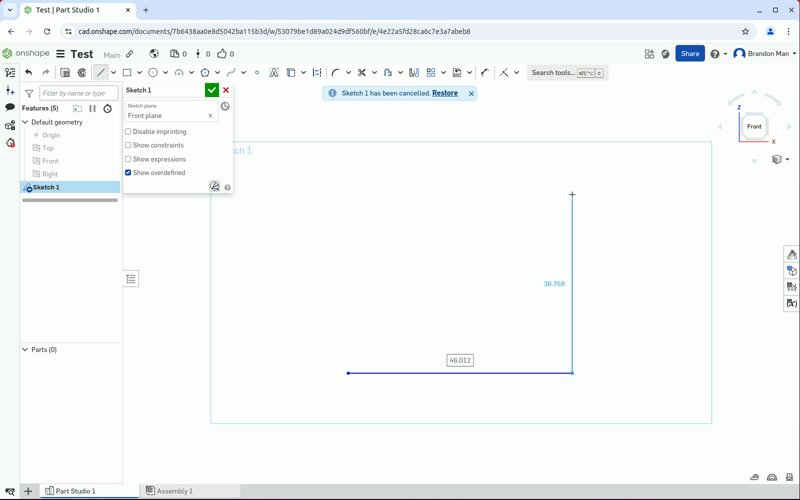
key_down(shift)
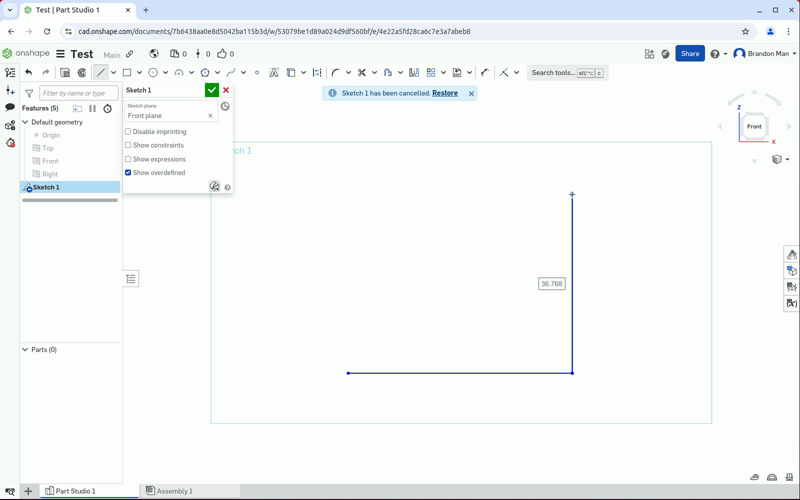
mouse_move(348, 194)
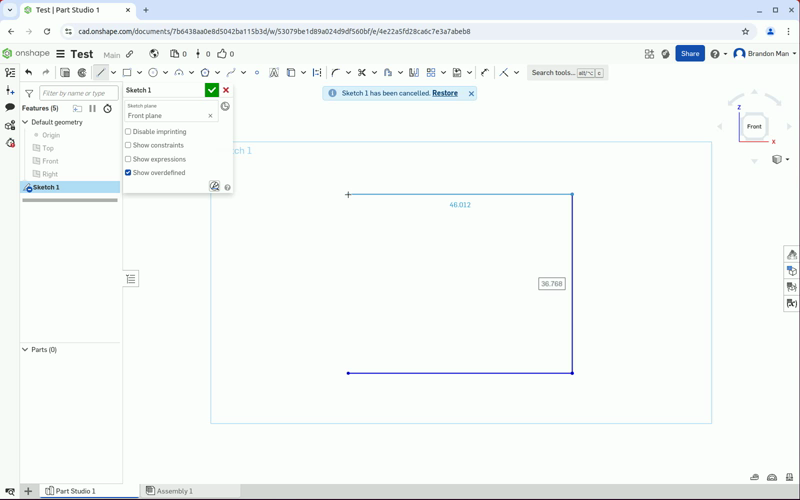
click(348, 194)
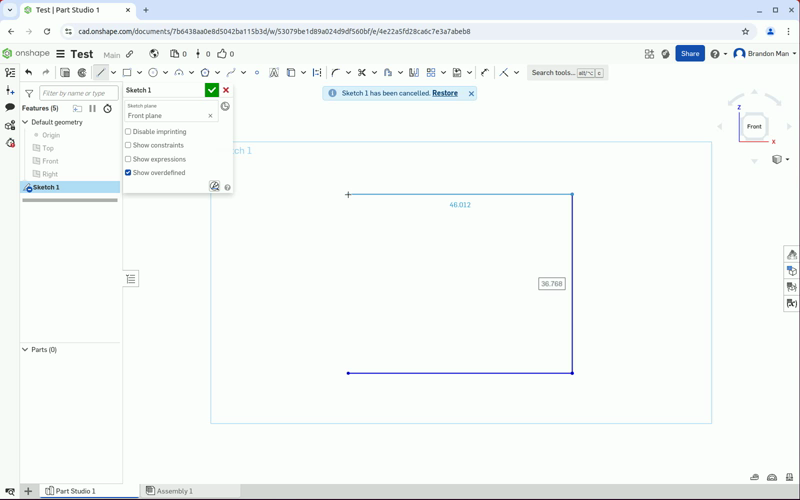
key_up(shift)
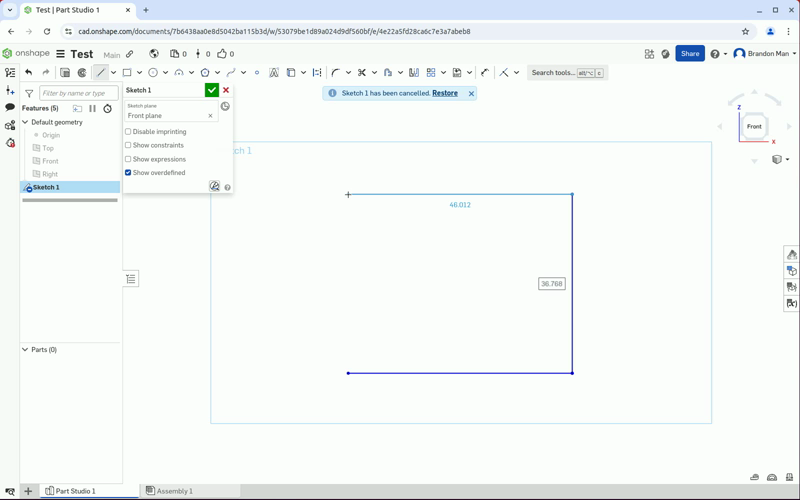
key_down(shift)
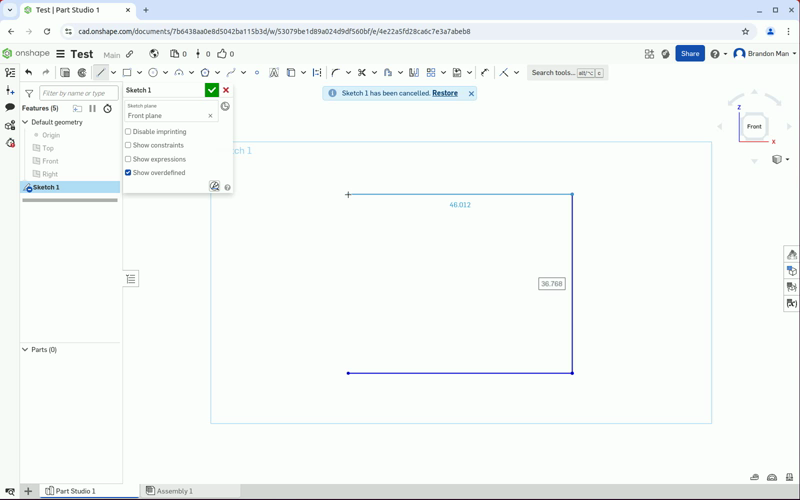
mouse_move(348, 373)
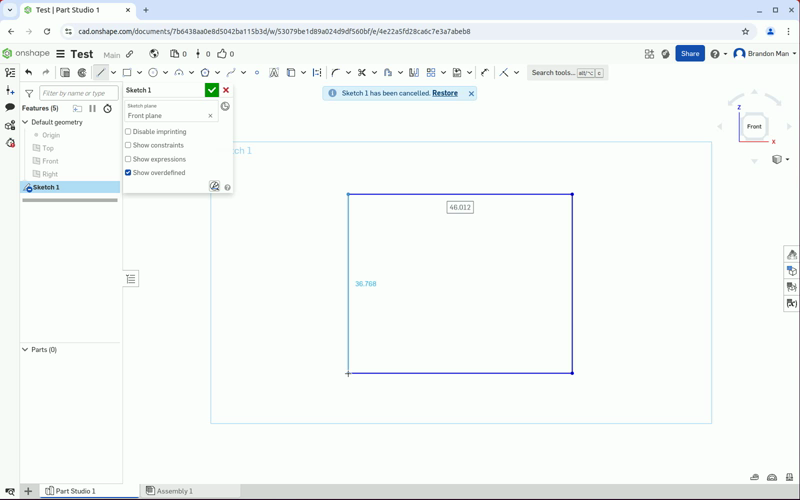
key_up(shift)
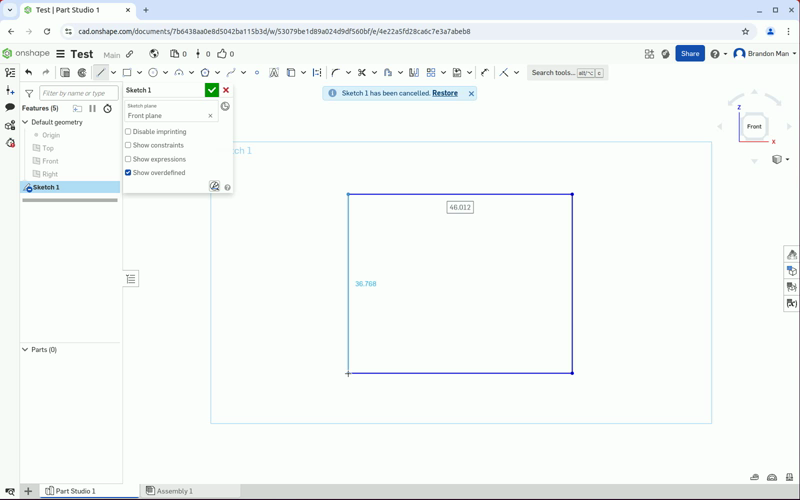
click(348, 373)
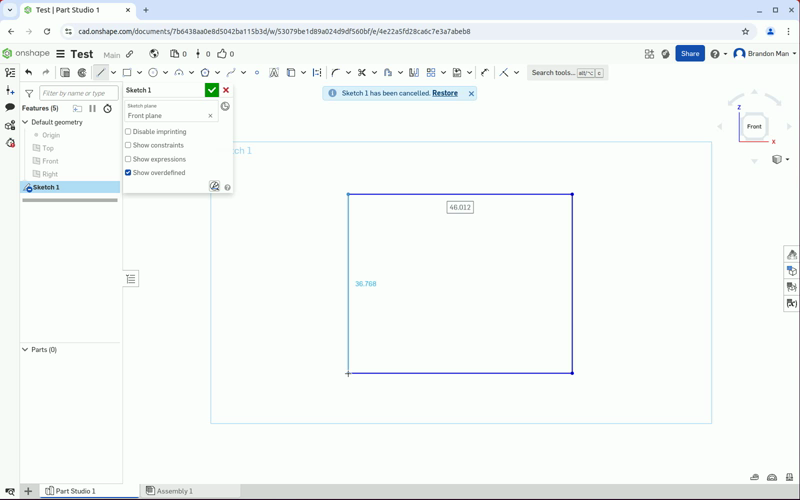
key(esc)
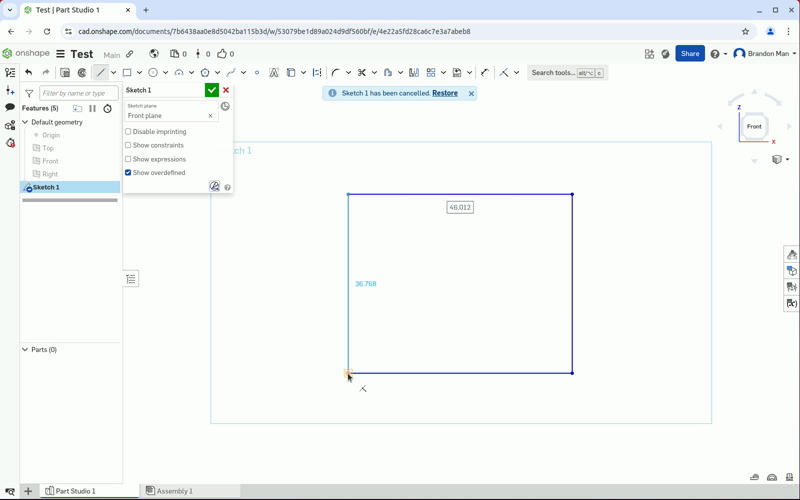
mouse_move(421, 344)
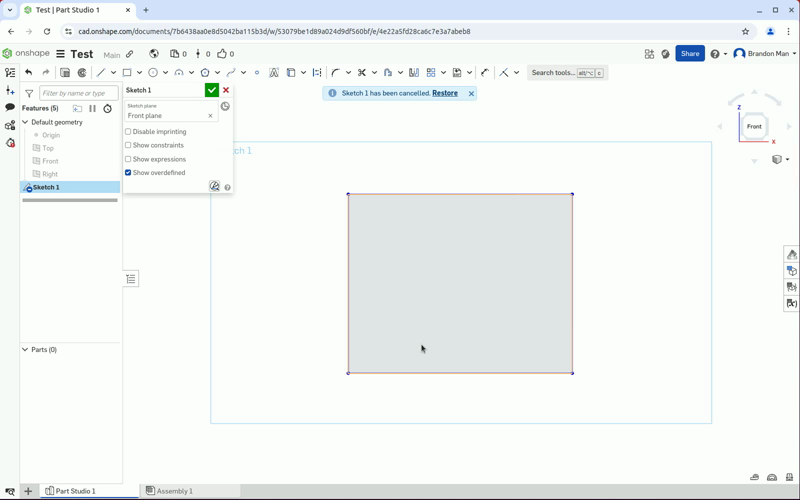
click(421, 344)
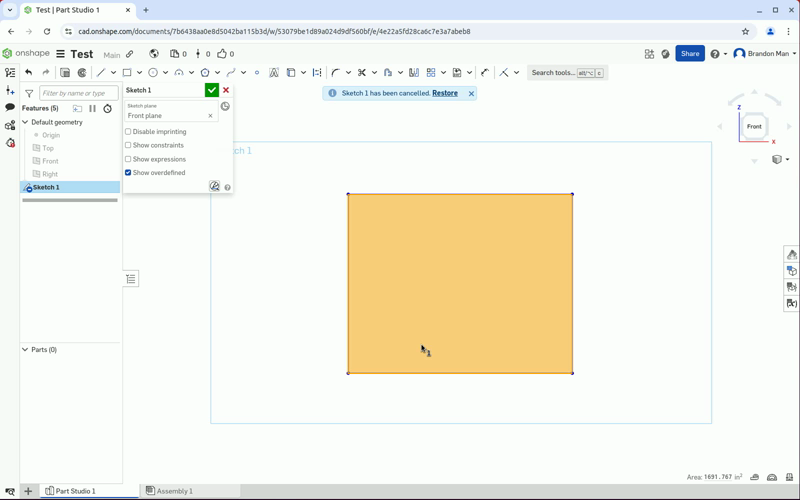
mouse_move(73, 352)
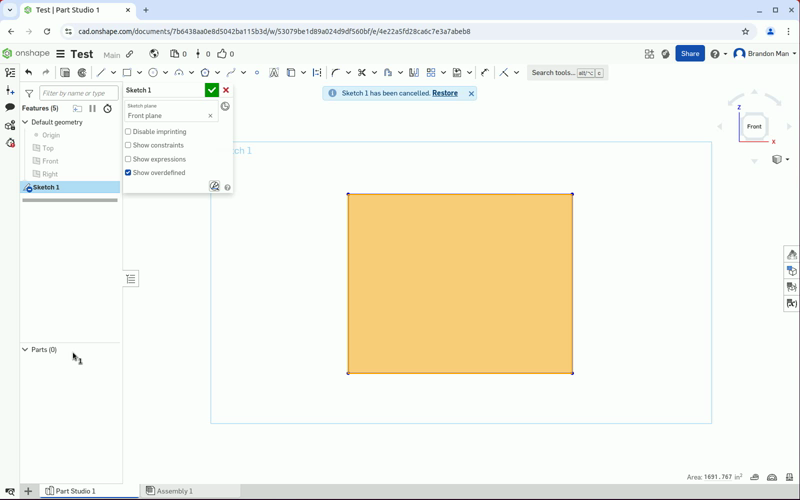
key(shift+y)
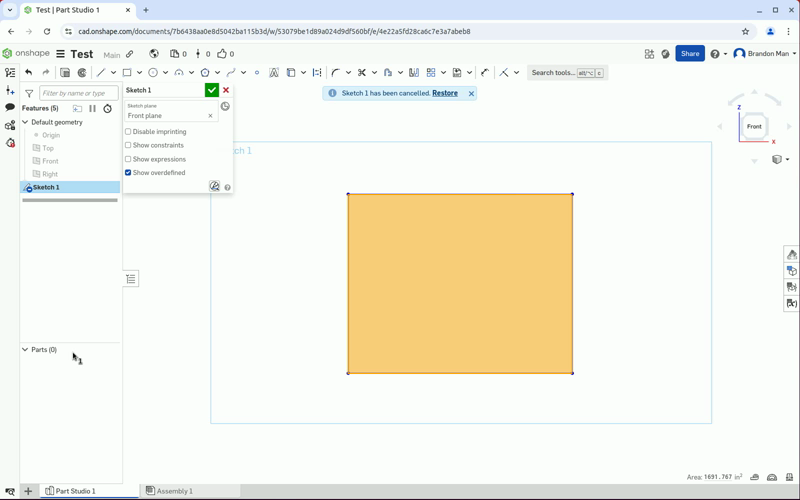
key(shift+e)
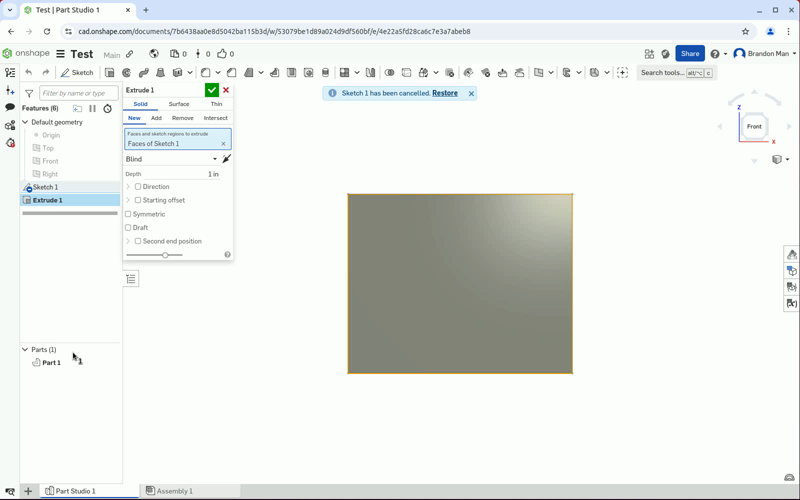
mouse_move(143, 106)
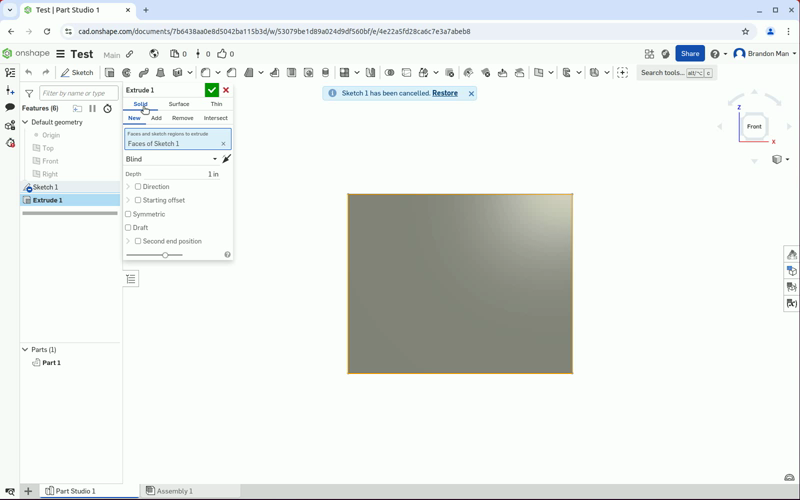
click(143, 106)
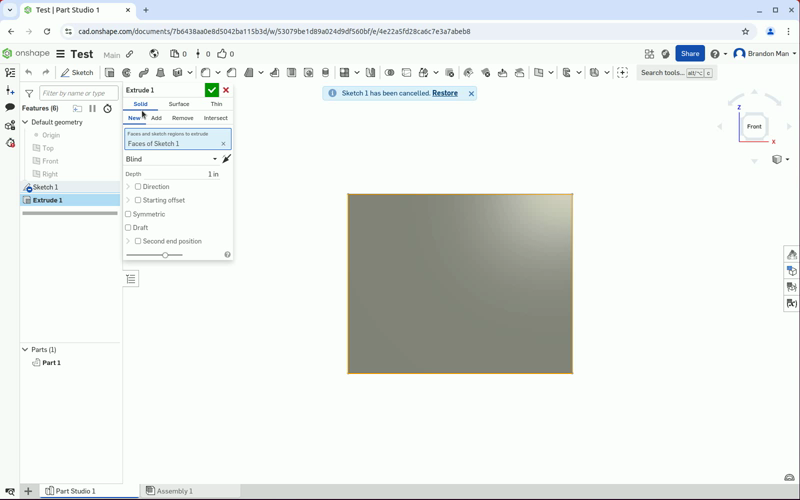
mouse_move(137, 120)
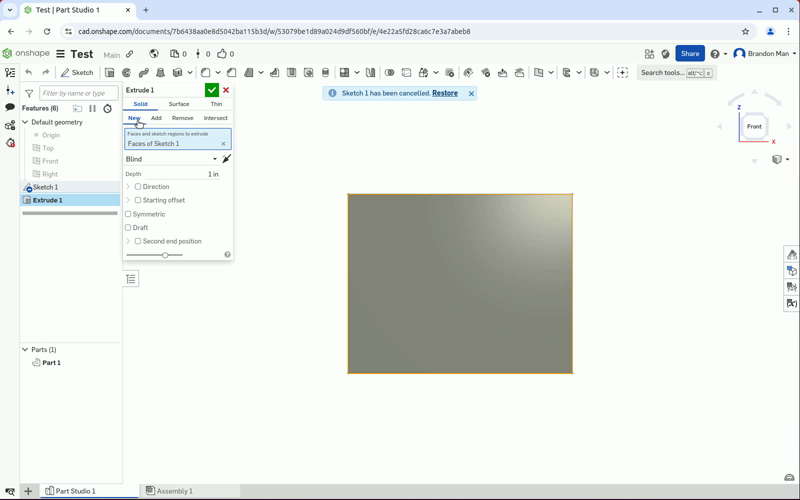
click(137, 120)
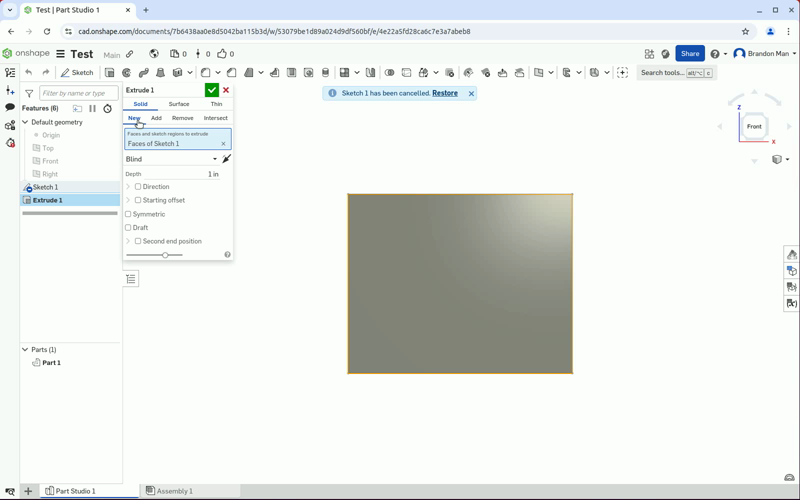
key(tab, 4)
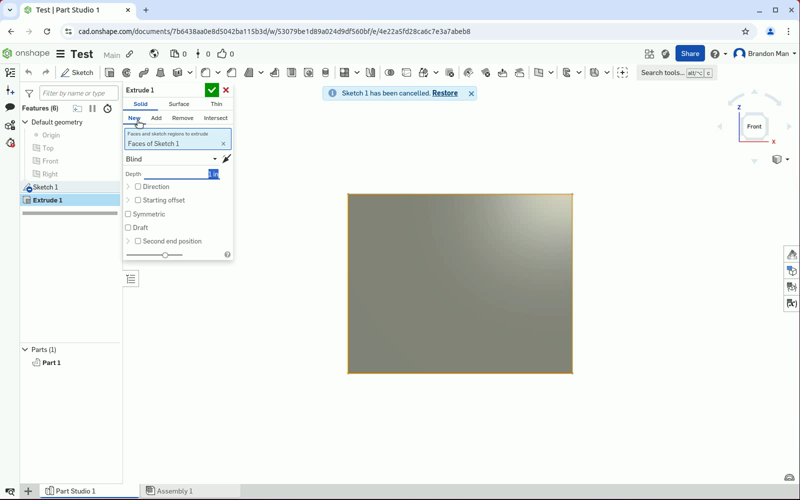
text(11.554)
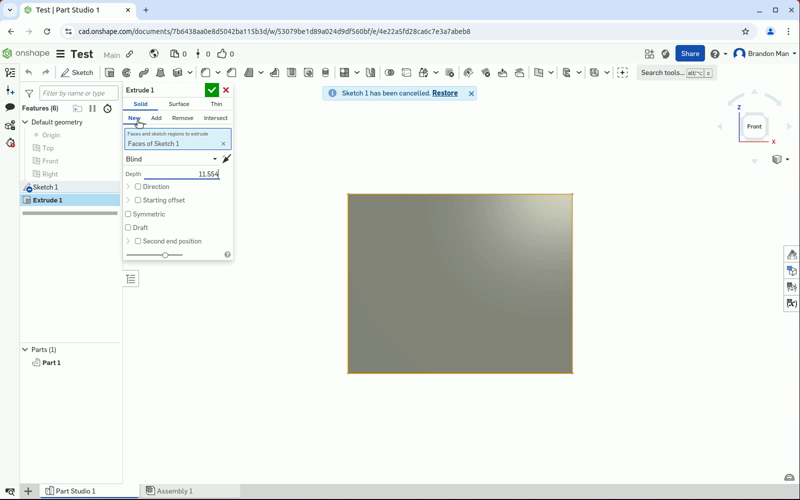
key(enter)
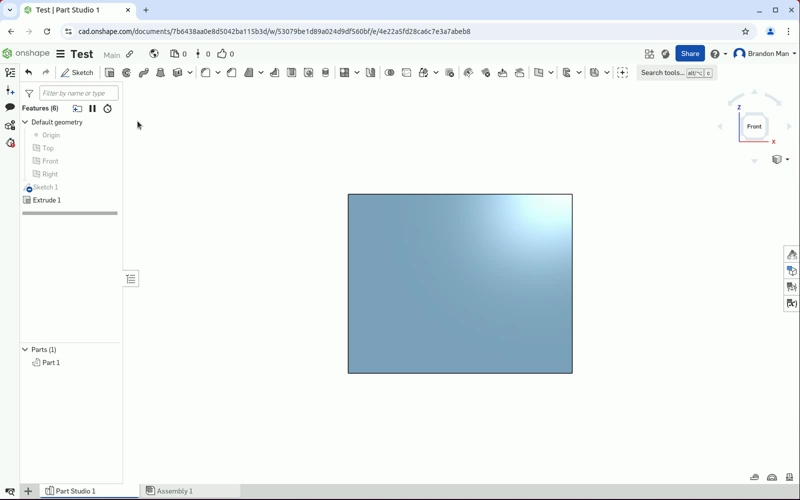
key(shift+h)
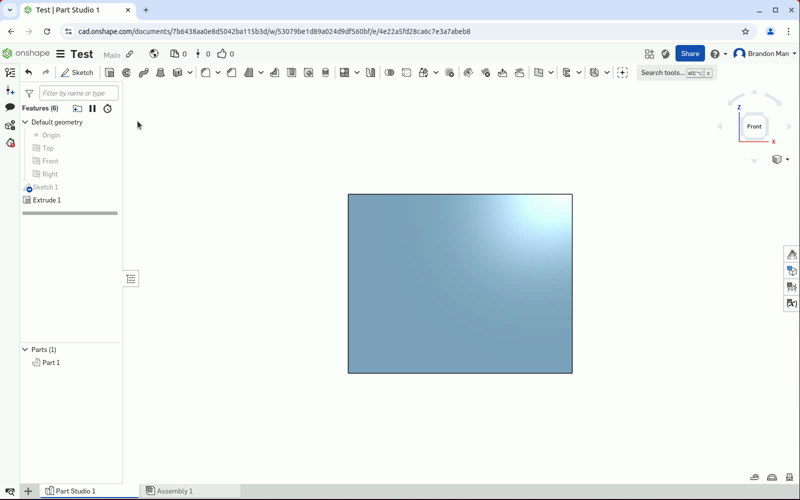
key(shift+h)
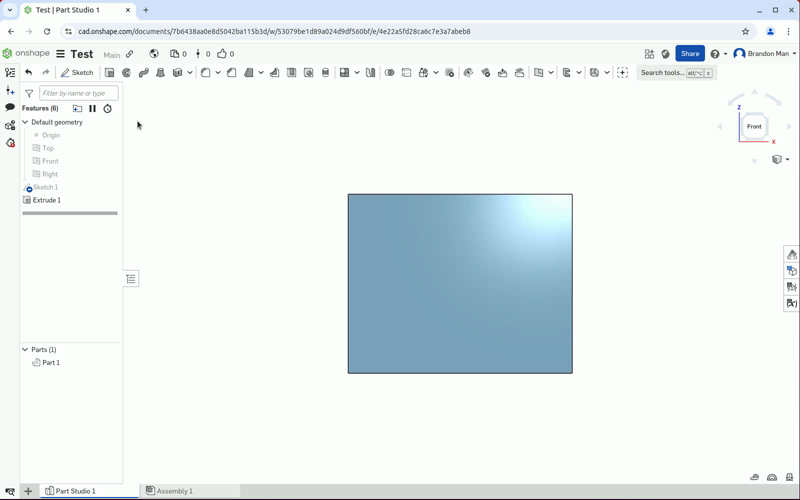
mouse_move(73, 189)
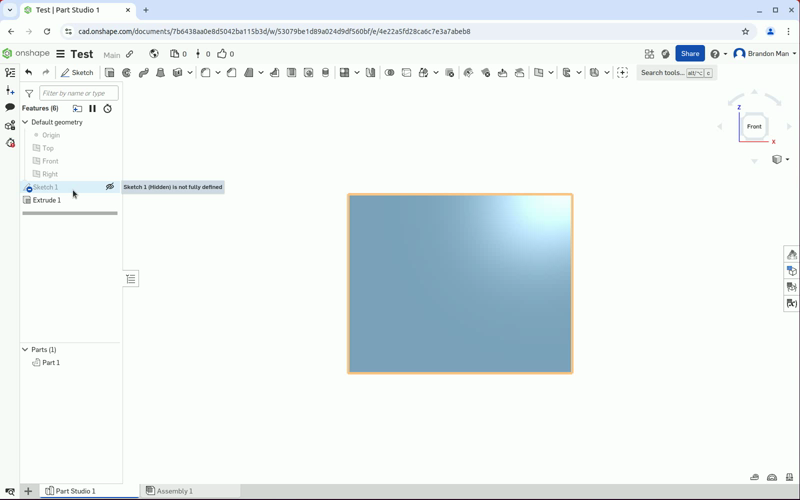
click(73, 189)
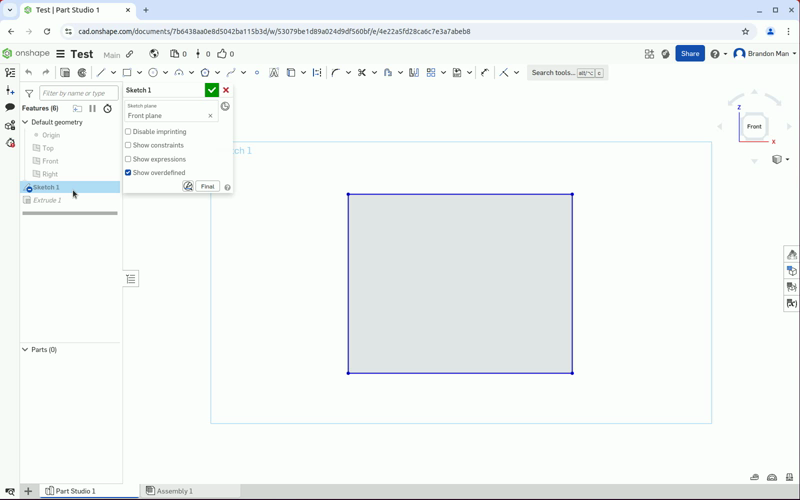
mouse_move(229, 92)
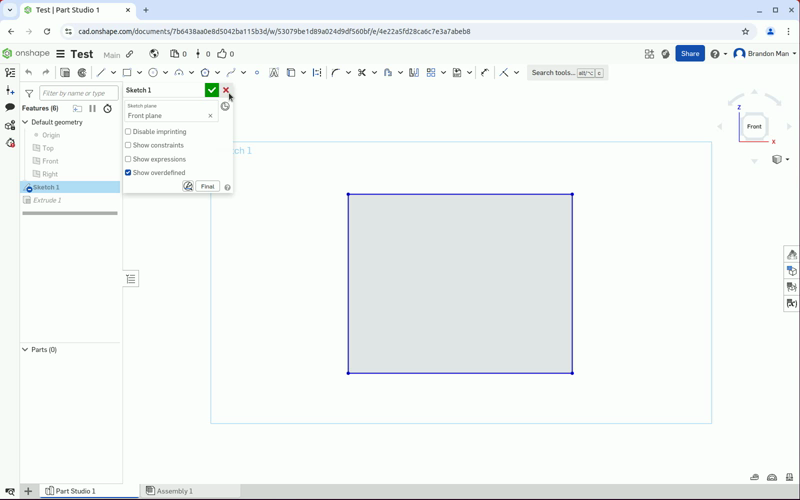
click(229, 92)
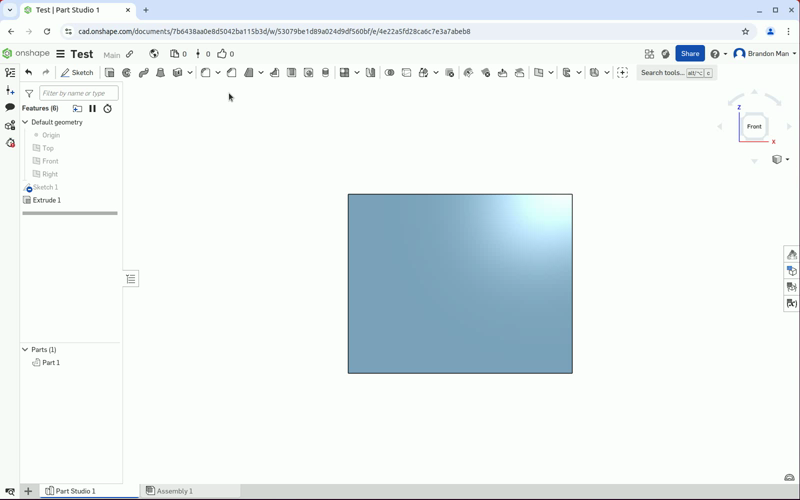
mouse_move(541, 75)
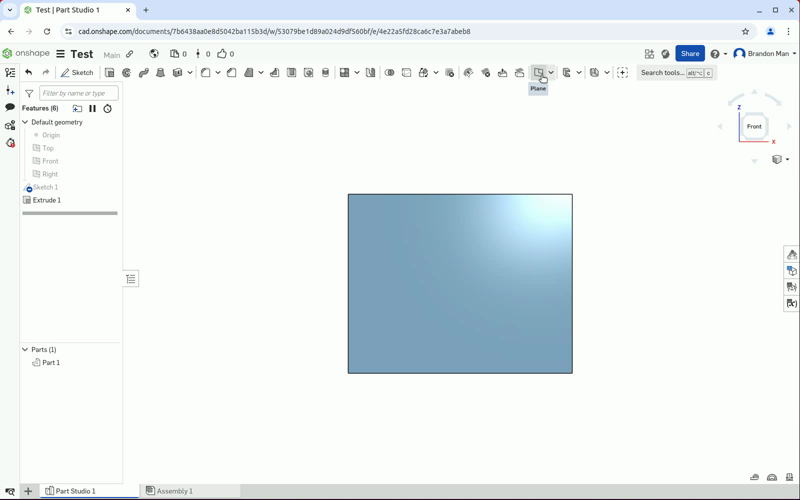
click(541, 75)
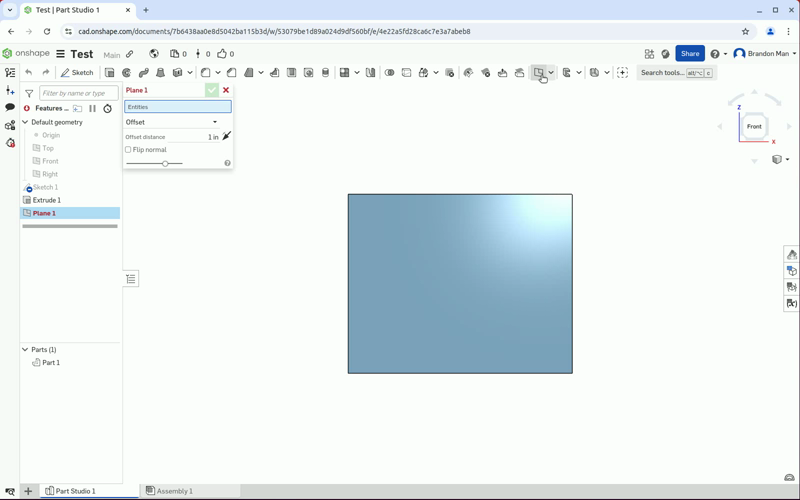
mouse_move(73, 163)
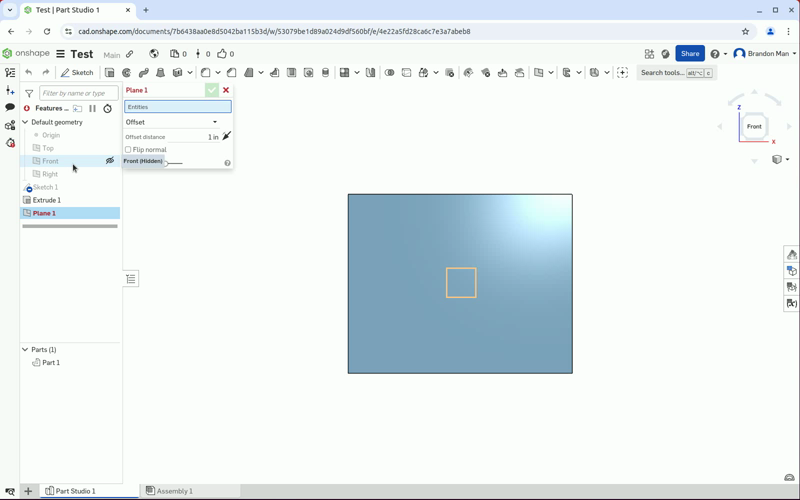
click(73, 163)
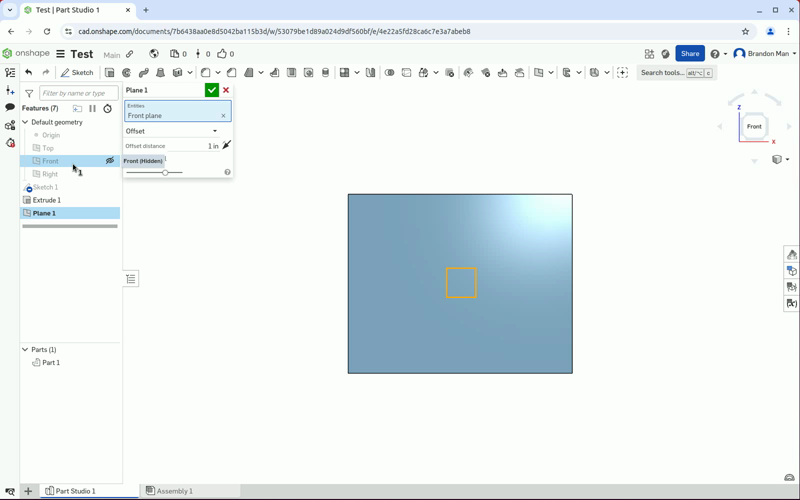
key(tab, 2)
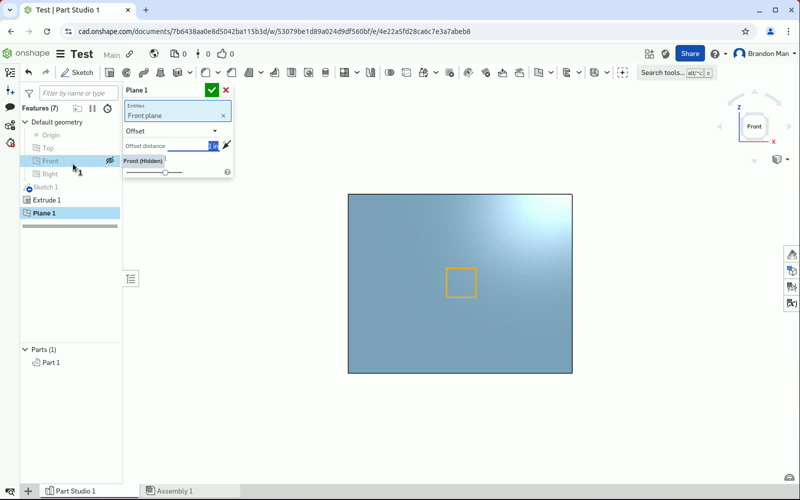
text(11.554)
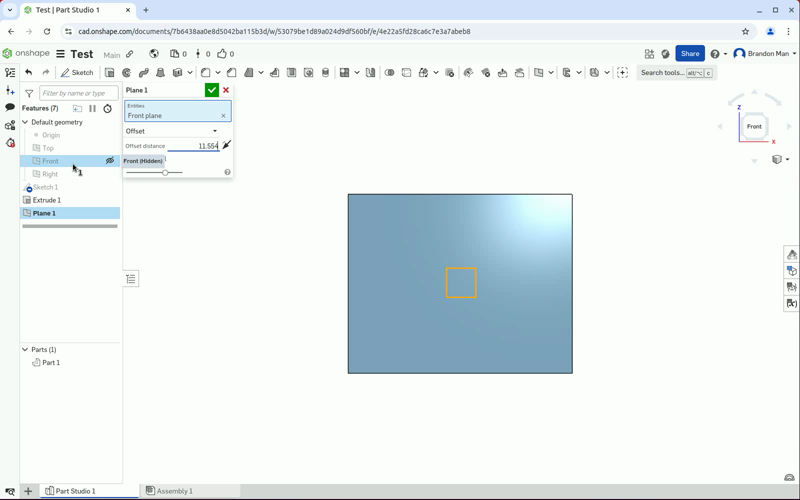
key(enter, 2)
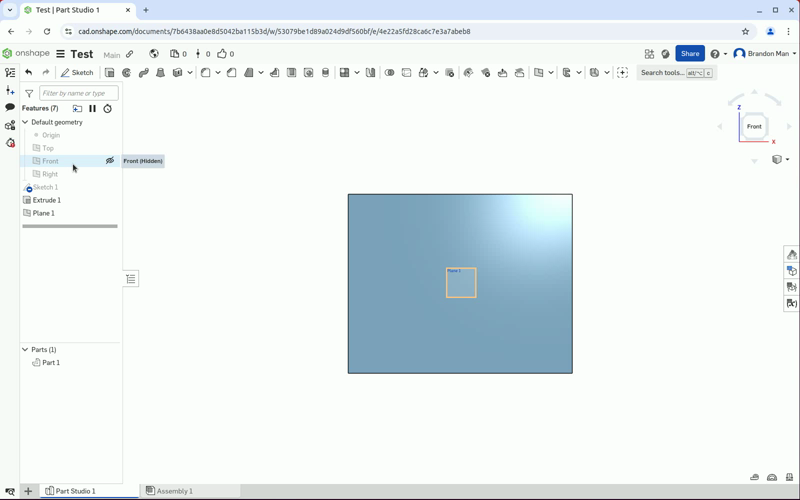
key(shift+s)
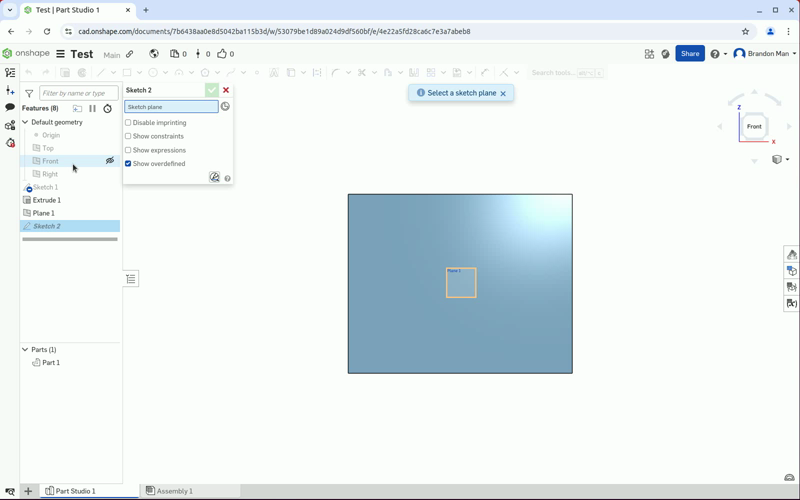
mouse_move(73, 215)
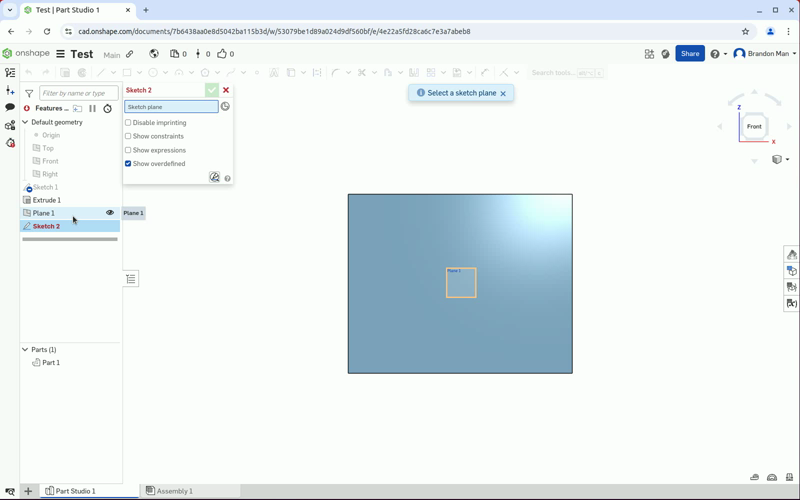
click(73, 215)
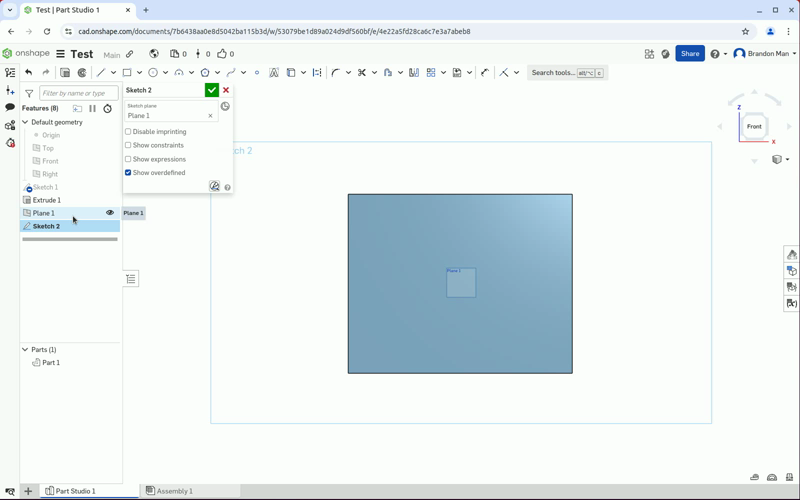
mouse_move(73, 352)
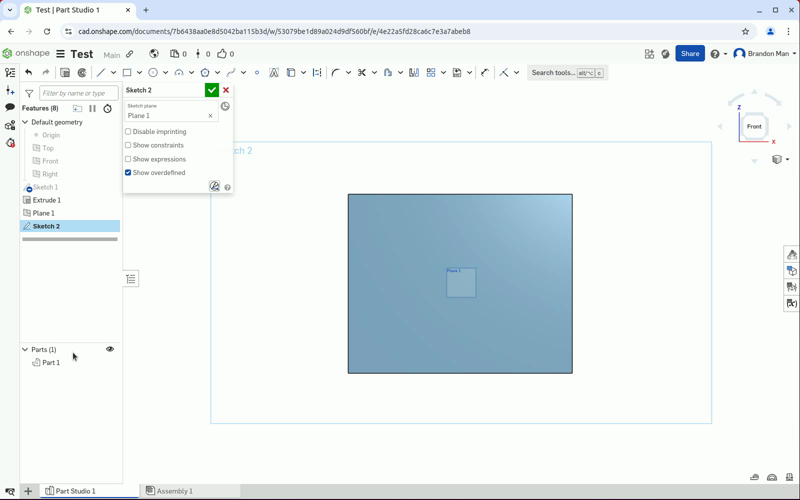
key(y)
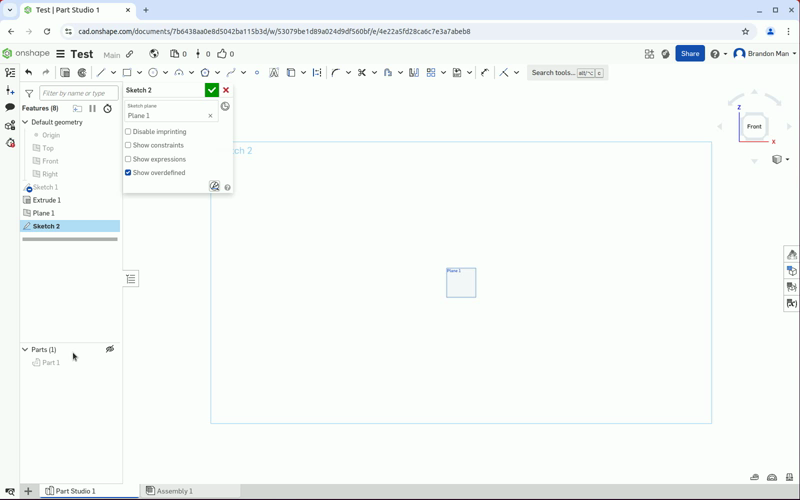
key(c)
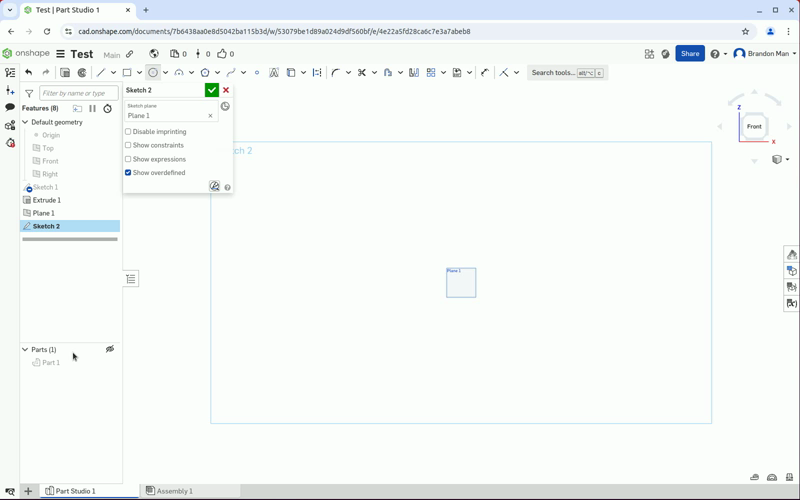
key_down(shift)
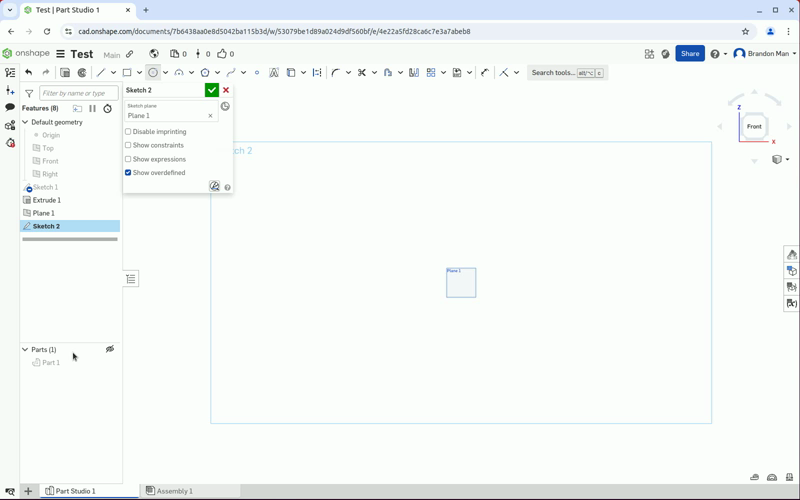
mouse_move(404, 282)
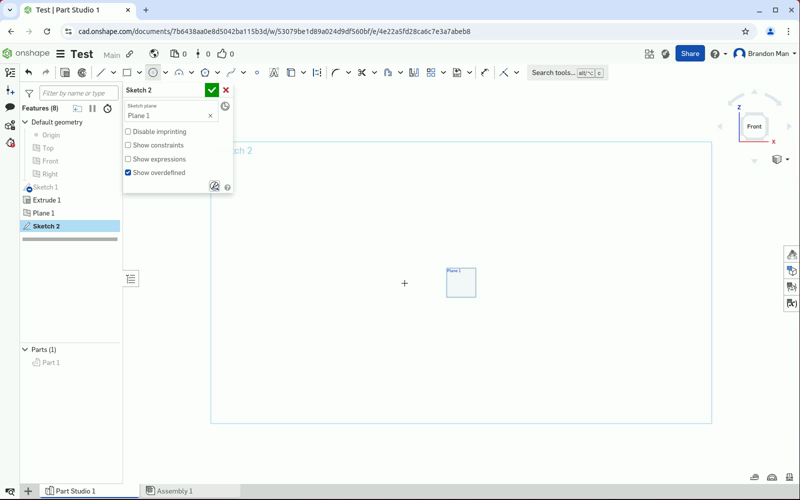
click(404, 282)
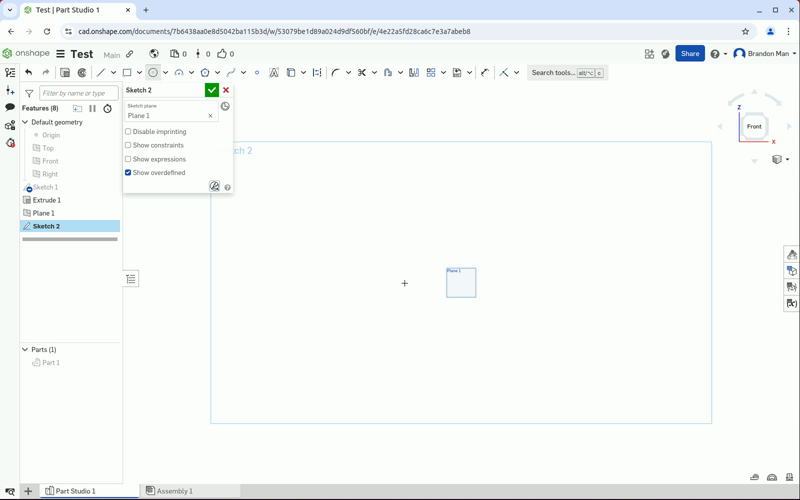
key_up(shift)
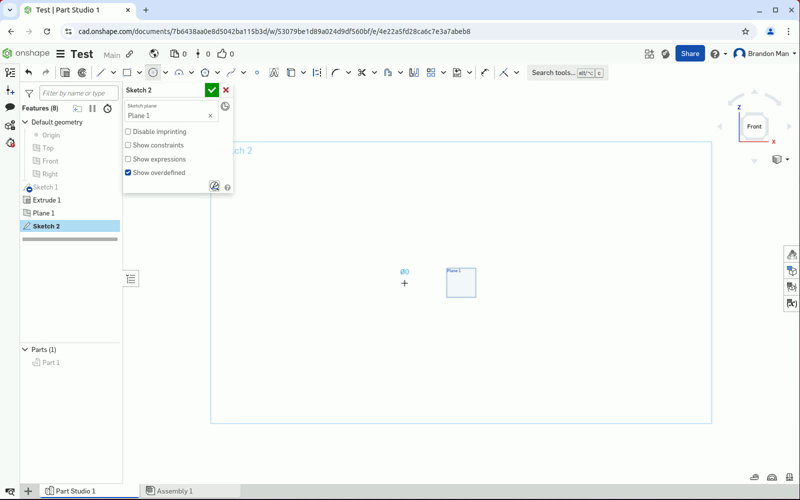
mouse_move(416, 282)
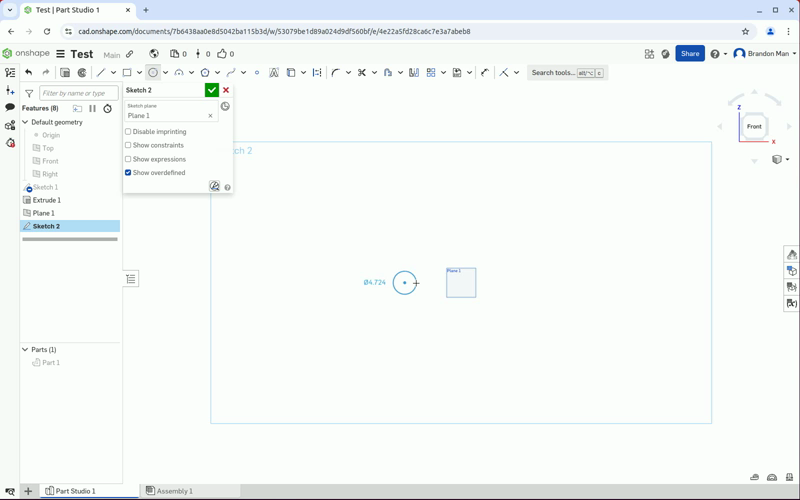
click(416, 282)
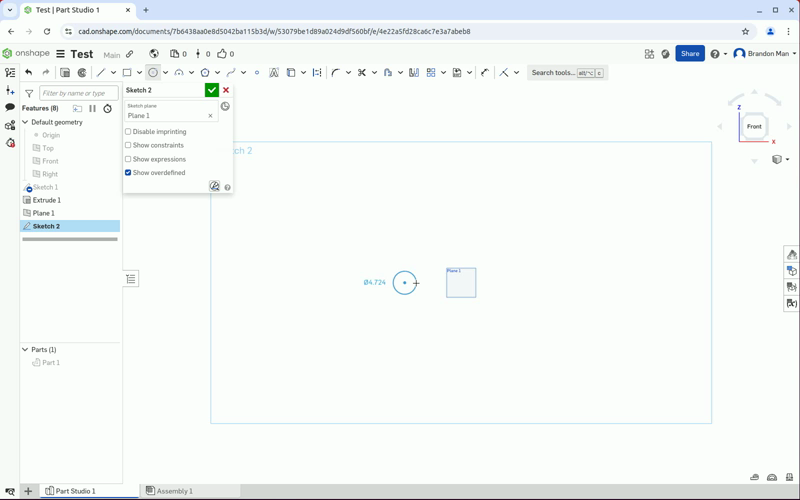
key(esc)
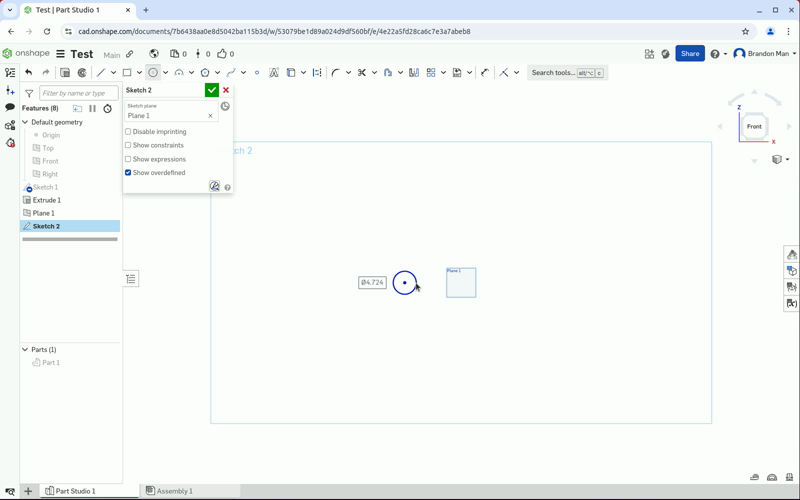
mouse_move(414, 279)
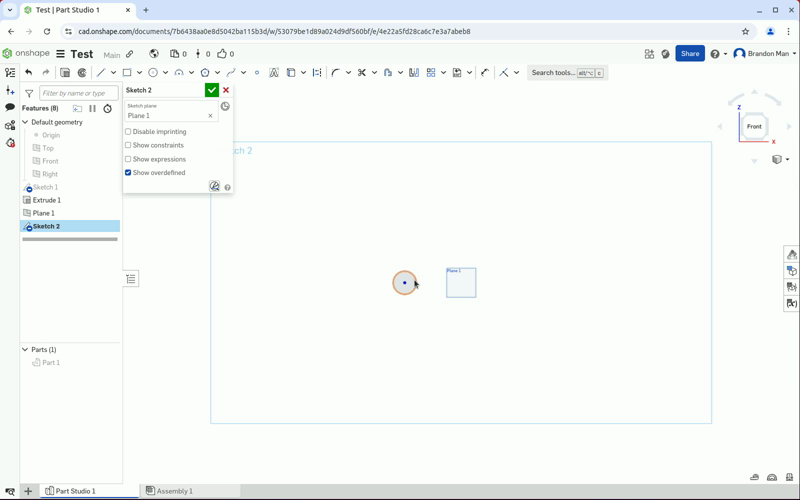
scroll(6)
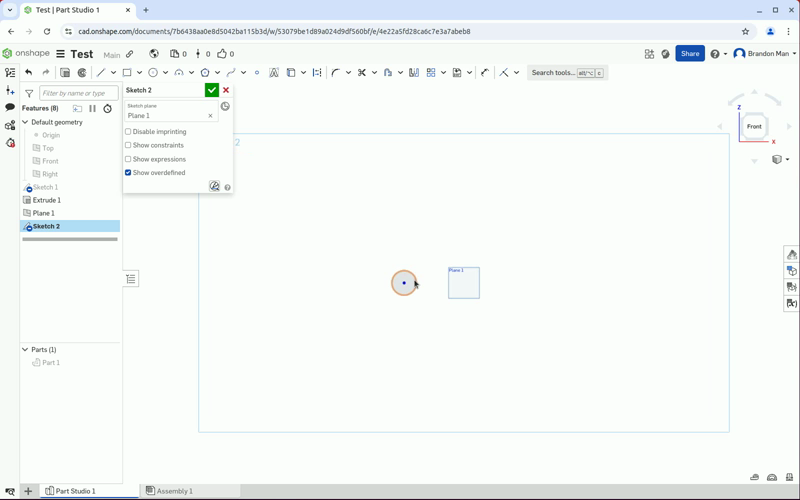
scroll(6)
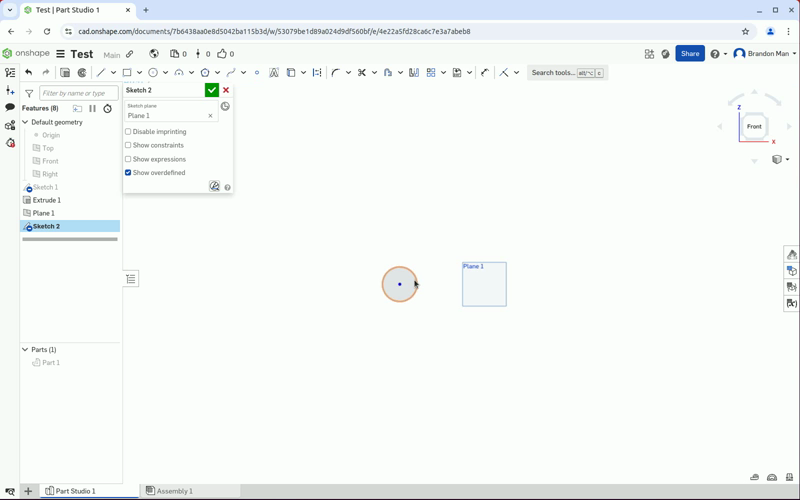
scroll(6)
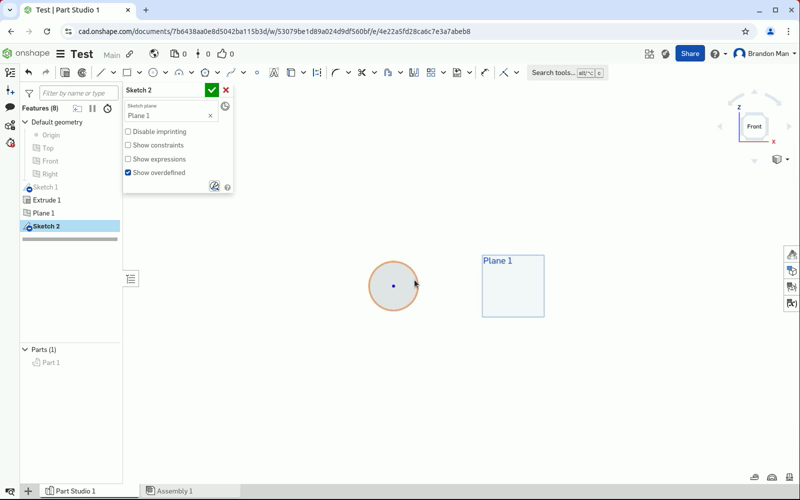
scroll(6)
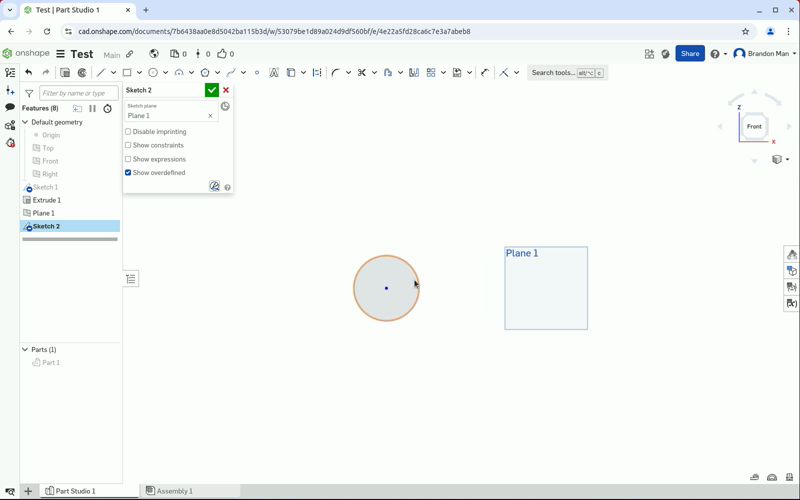
scroll(6)
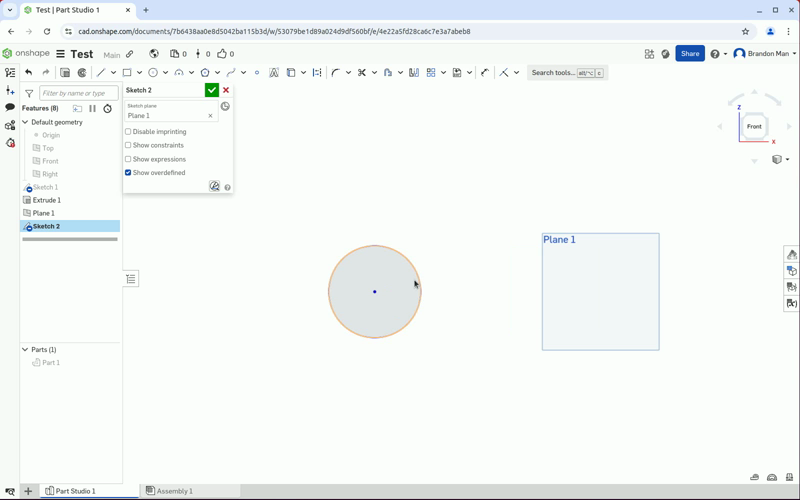
scroll(6)
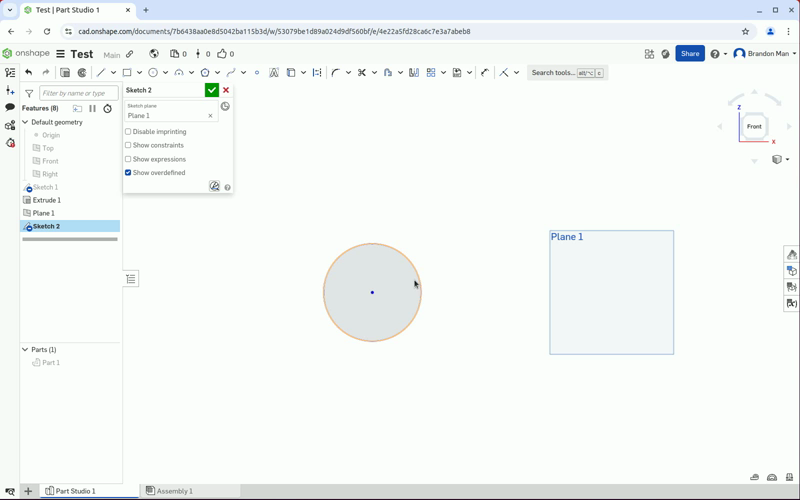
scroll(6)
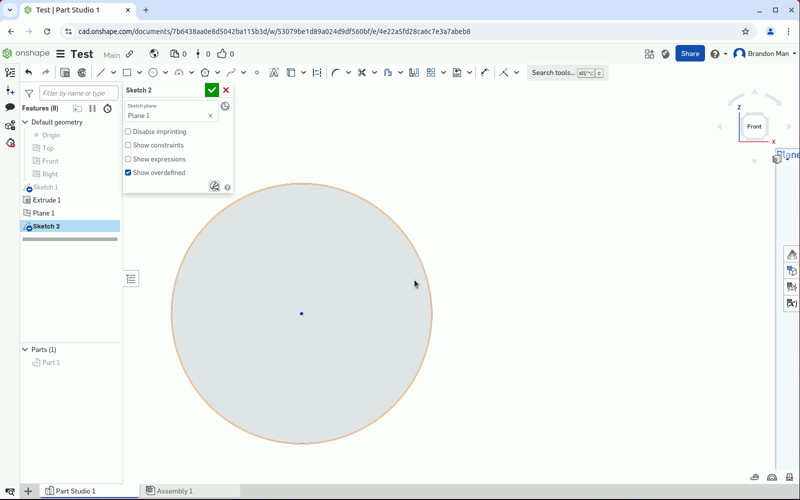
click(414, 279)
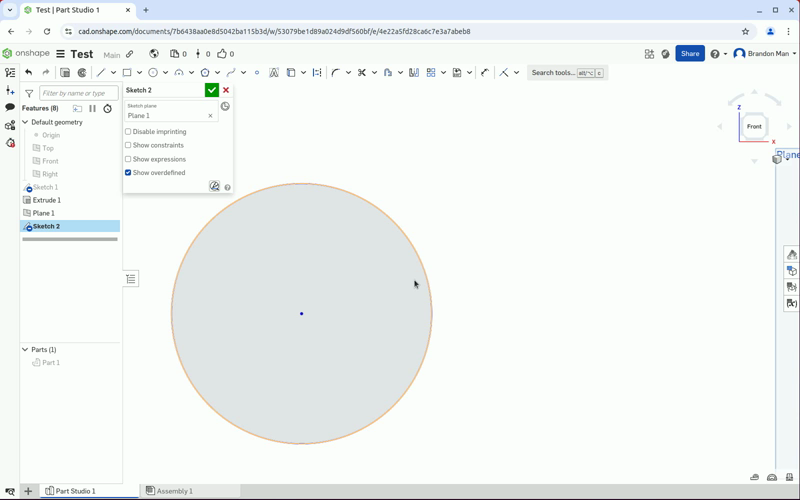
scroll(-6)
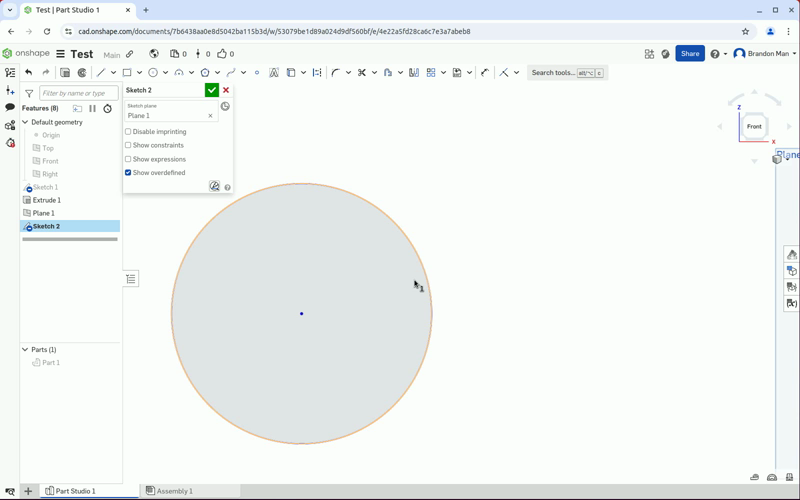
scroll(-6)
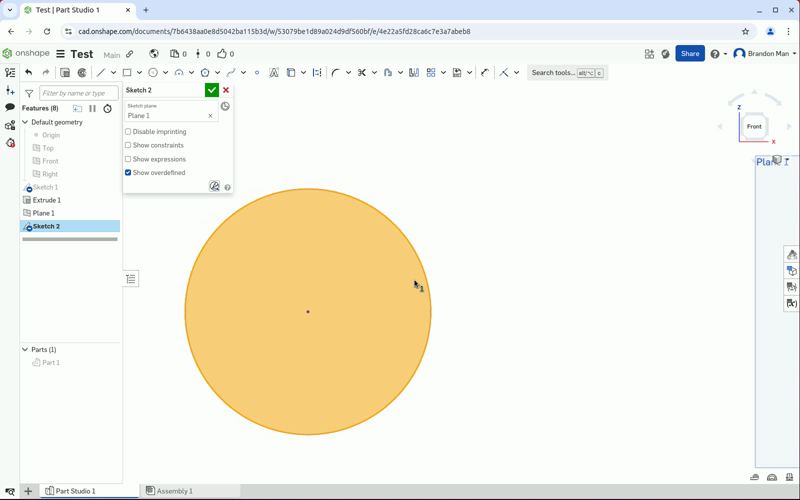
scroll(-6)
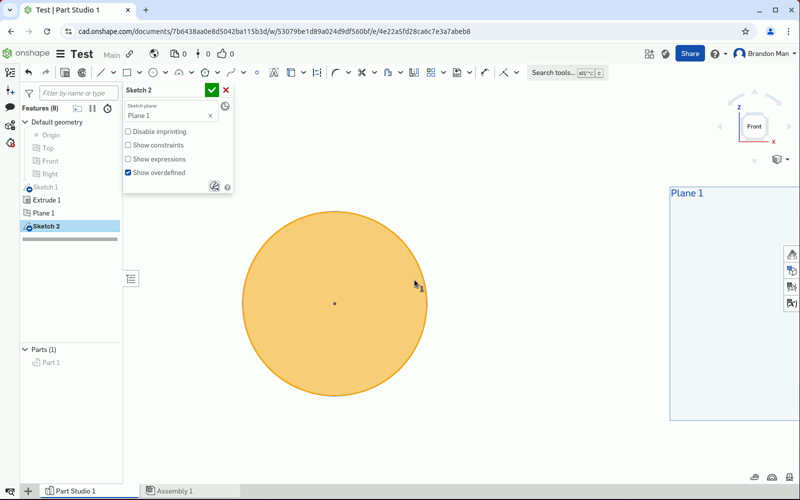
scroll(-6)
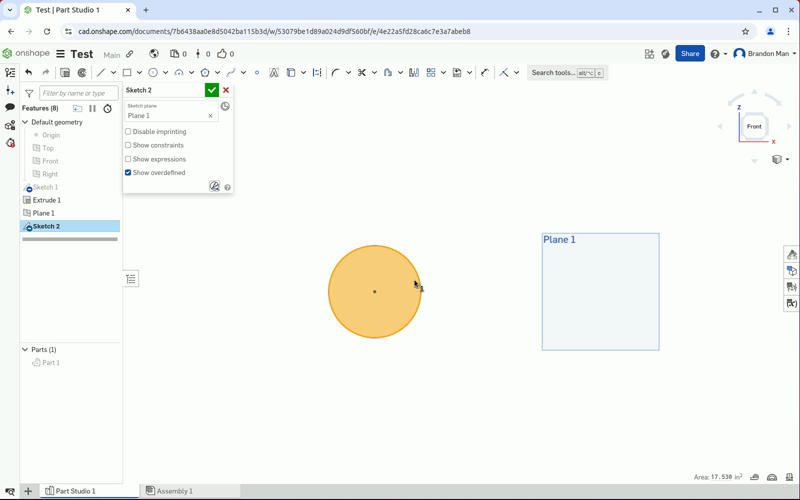
scroll(-6)
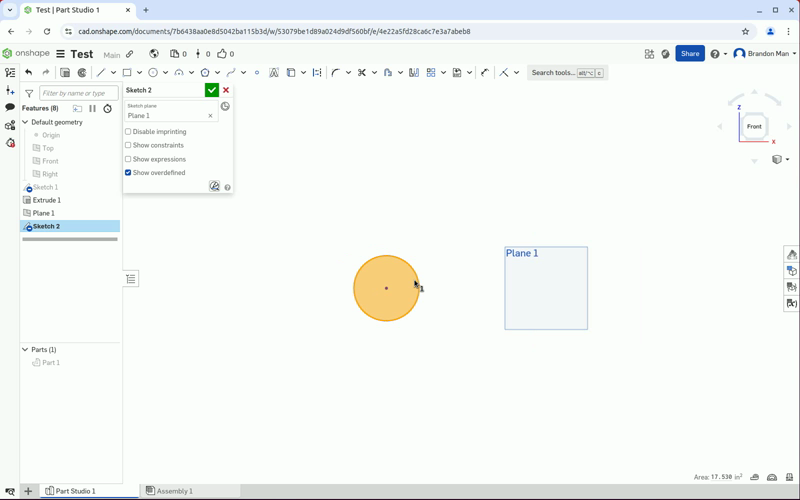
scroll(-6)
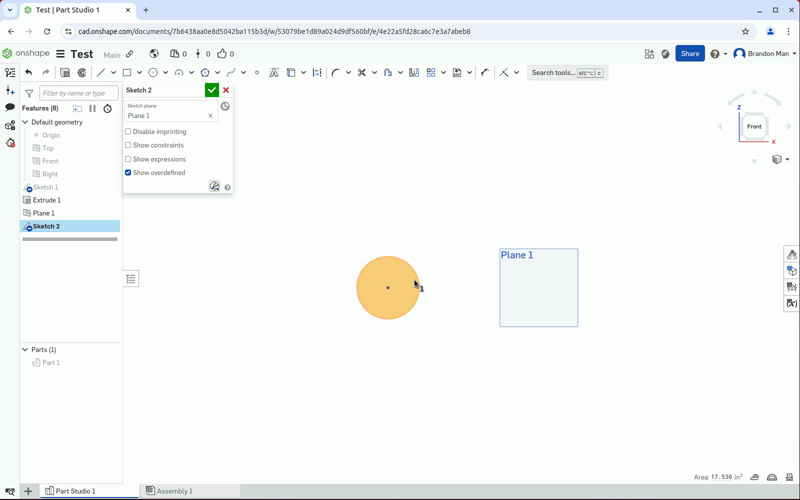
scroll(-6)
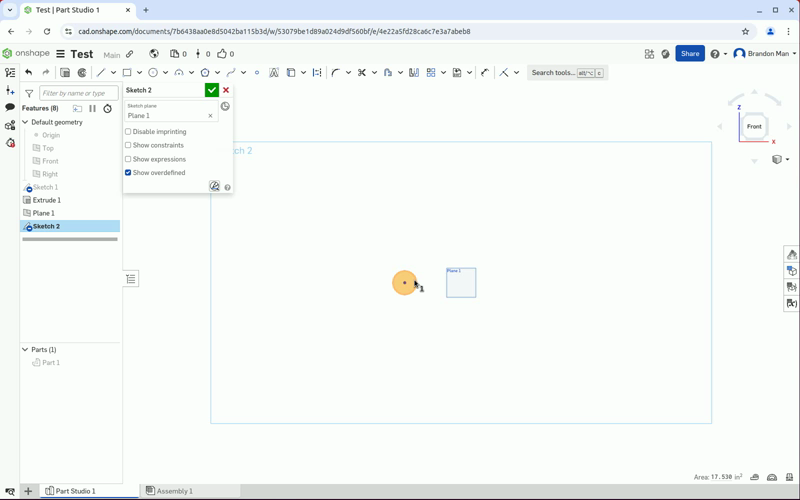
mouse_move(73, 352)
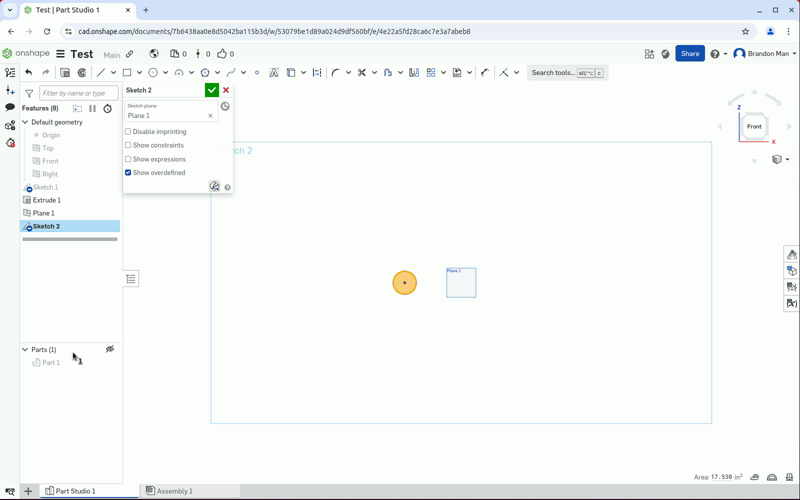
key(shift+y)
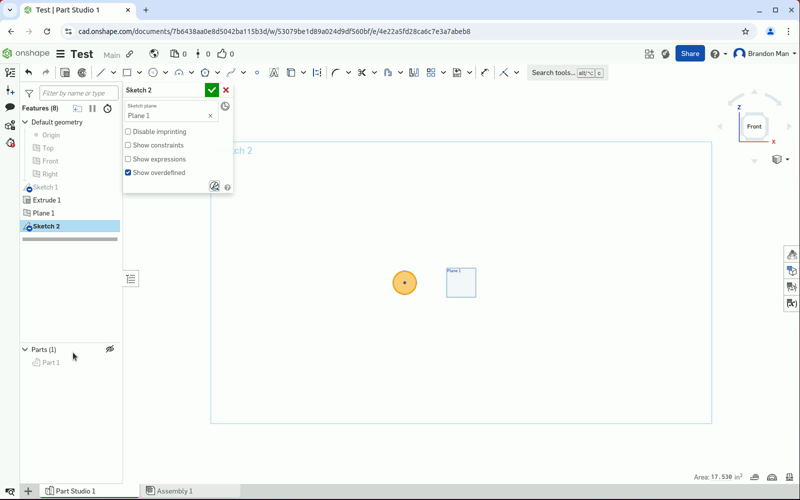
key(shift+e)
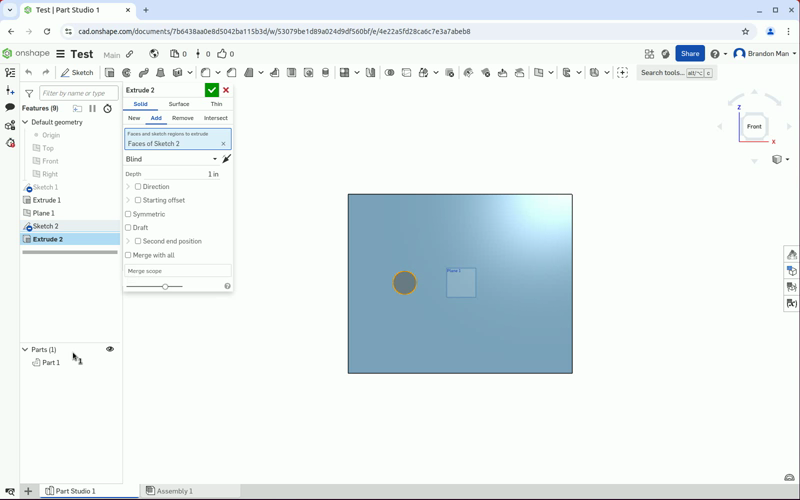
mouse_move(143, 106)
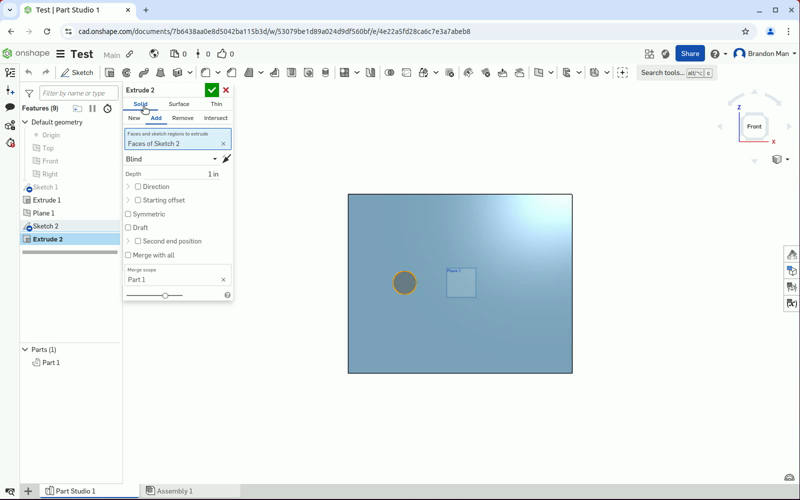
click(143, 106)
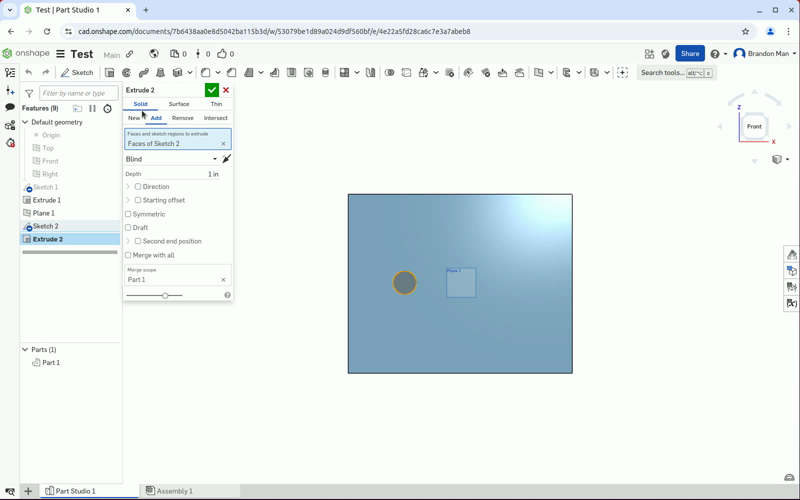
mouse_move(137, 120)
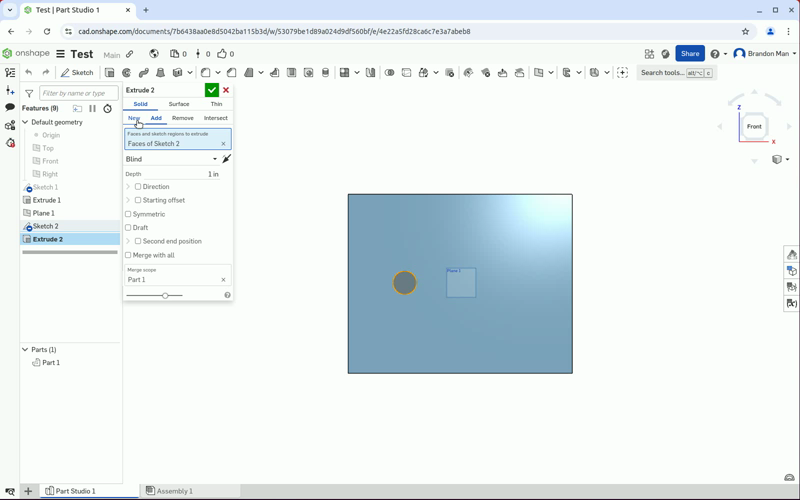
click(137, 120)
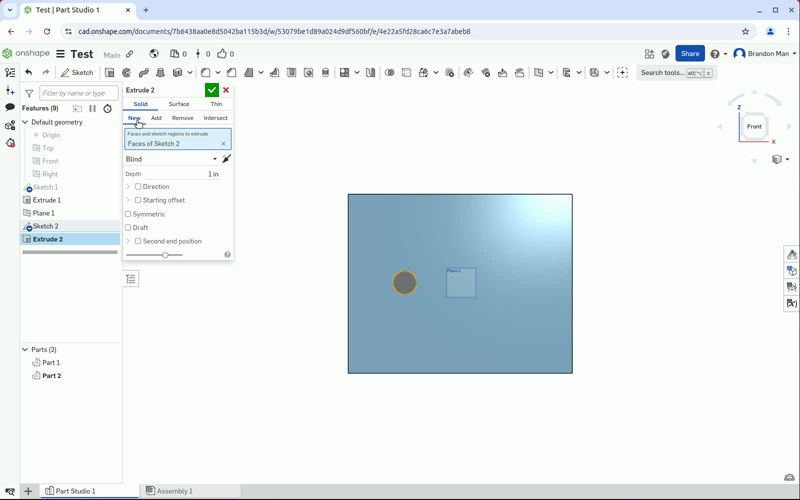
key(tab, 4)
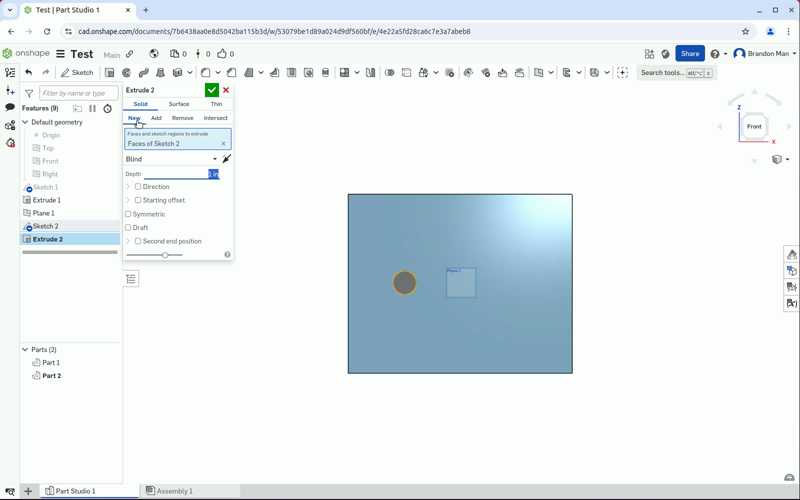
text(6.981)
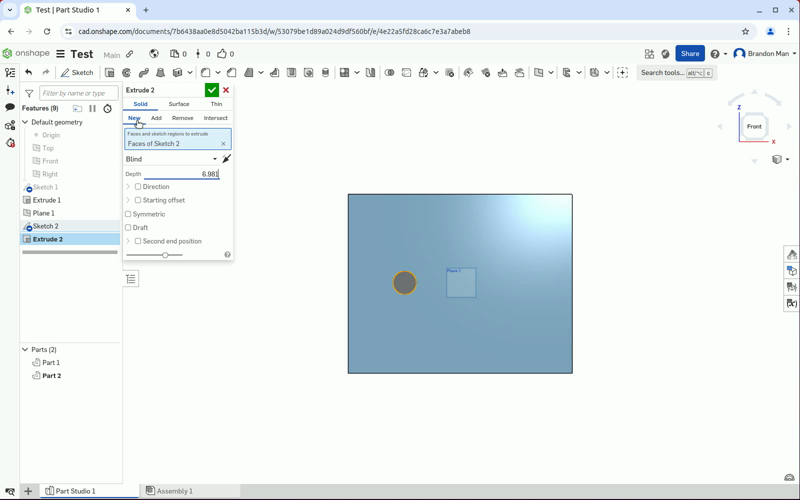
key(enter)
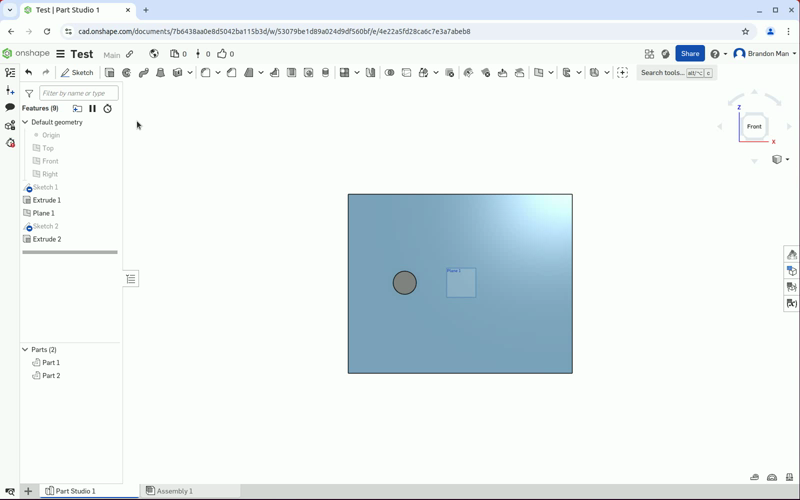
key(shift+h)
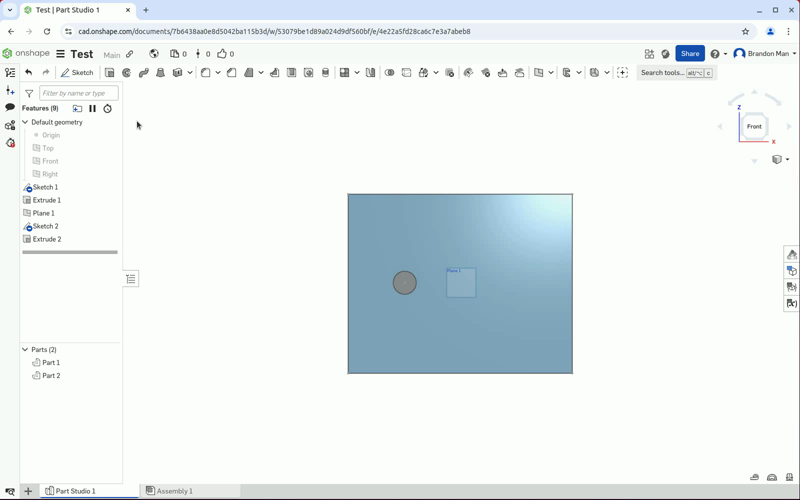
key(shift+h)
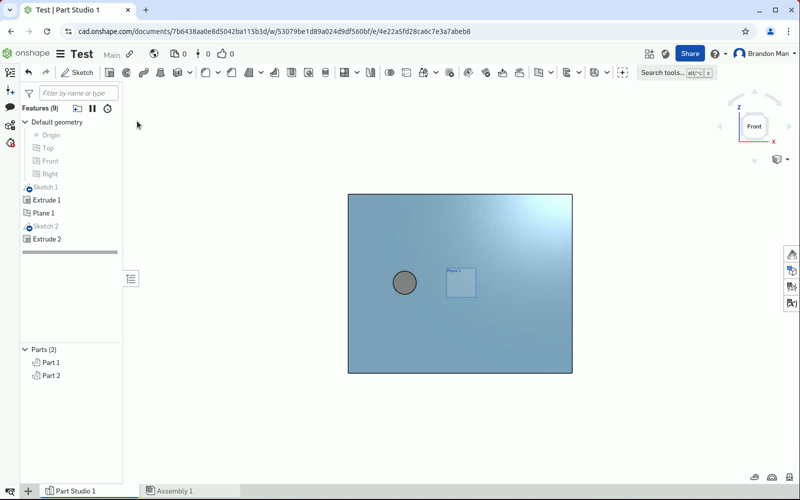
mouse_move(73, 189)
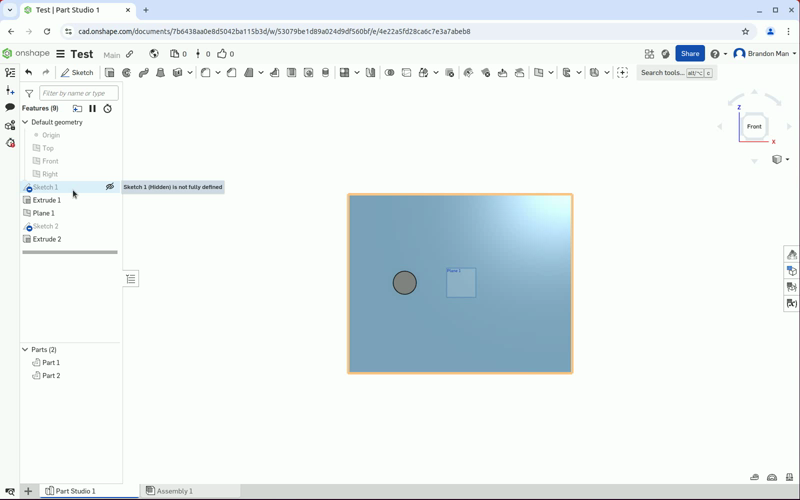
click(73, 189)
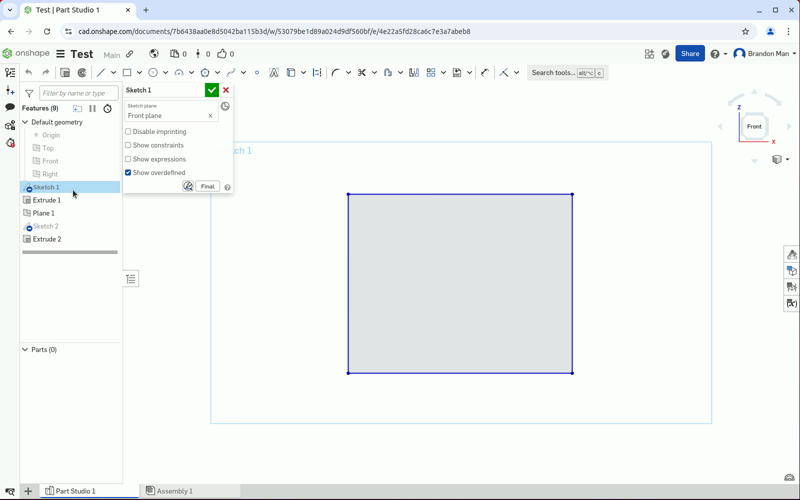
mouse_move(229, 92)
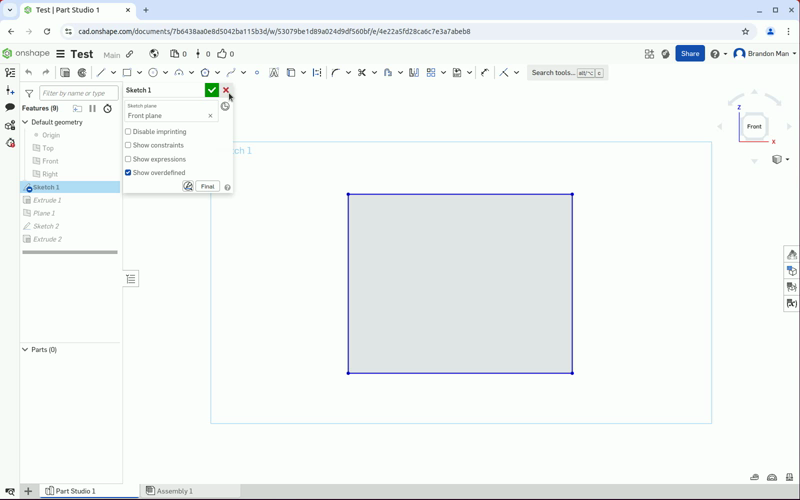
click(229, 92)
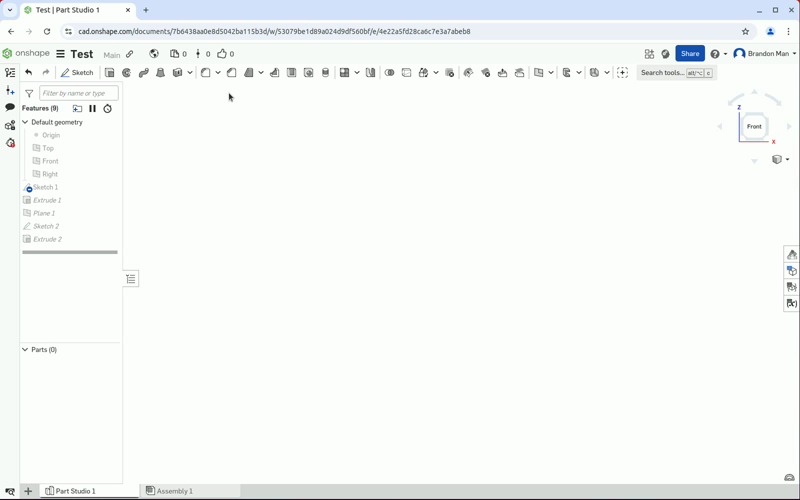
key(shift+s)
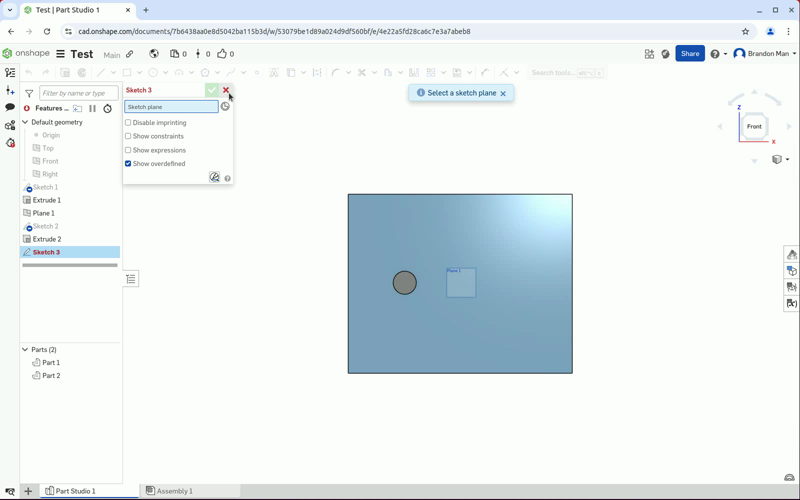
mouse_move(73, 215)
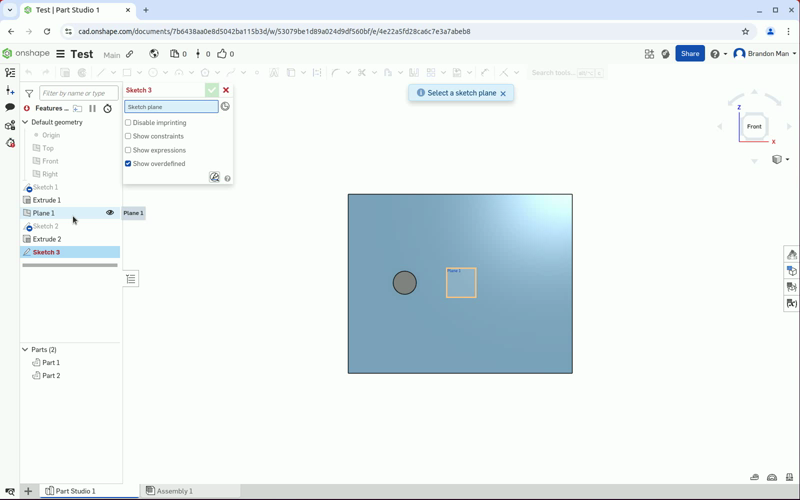
click(73, 215)
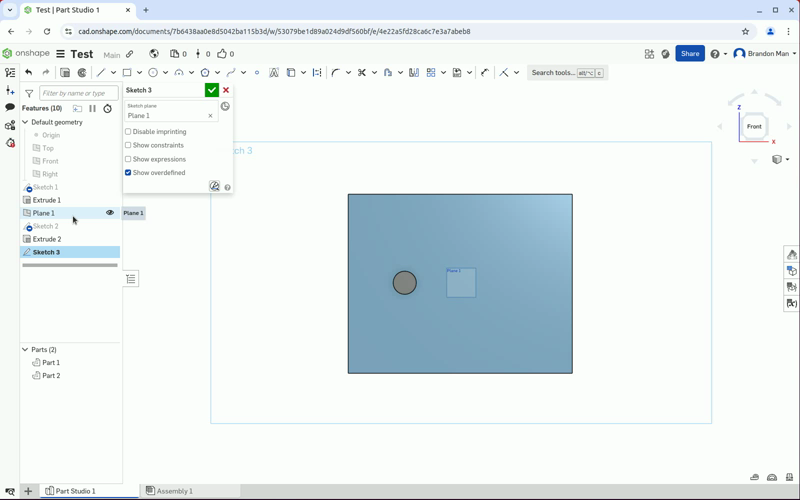
mouse_move(73, 352)
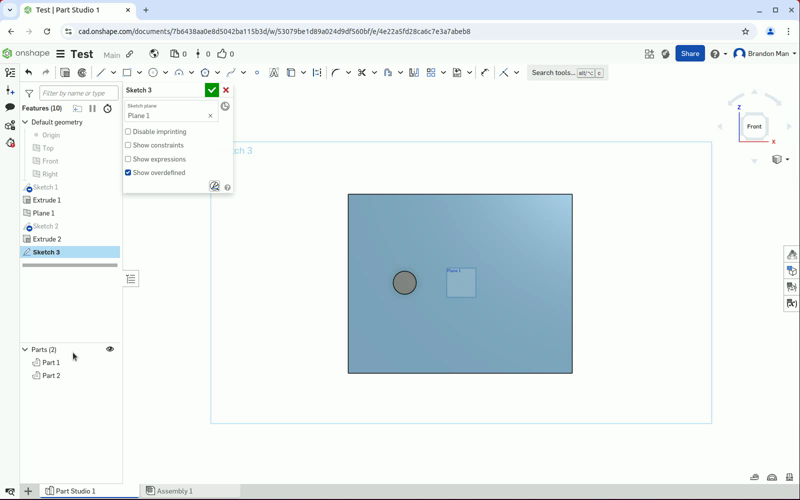
key(y)
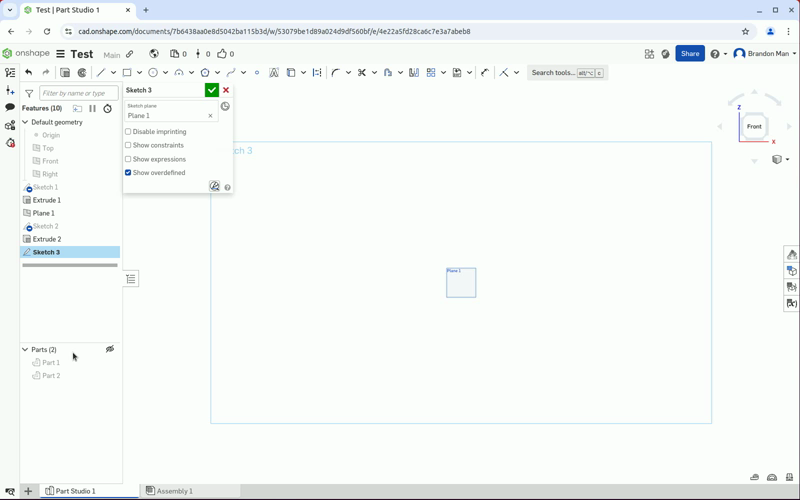
key(c)
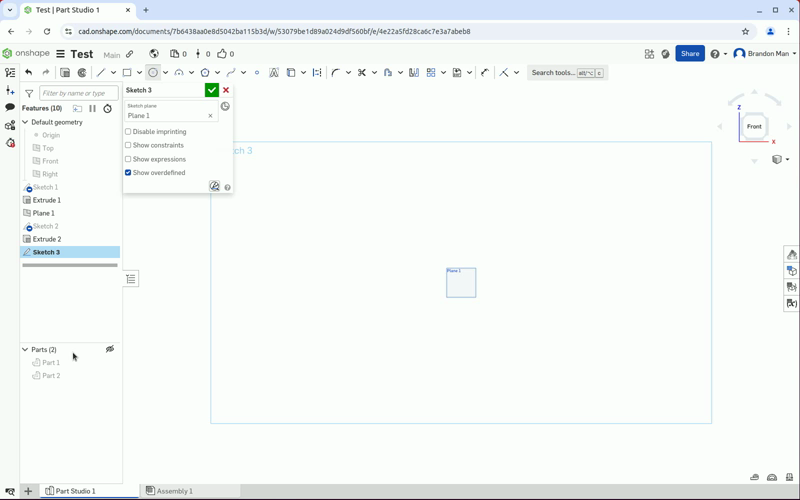
key_down(shift)
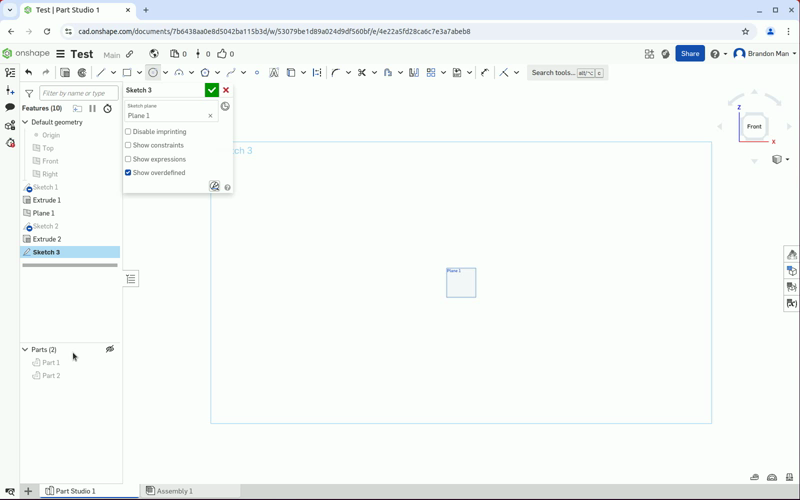
mouse_move(508, 282)
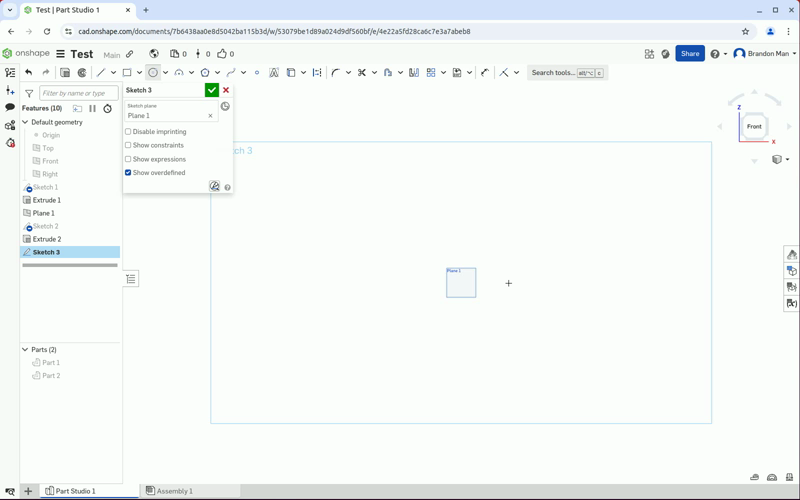
click(508, 282)
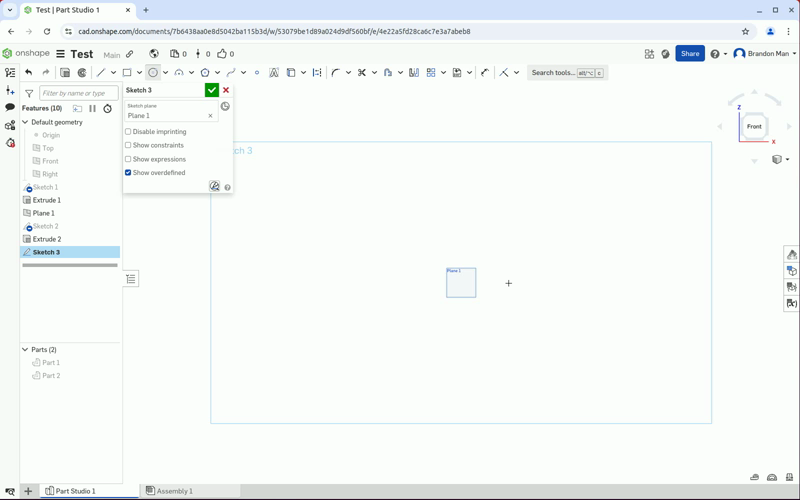
key_up(shift)
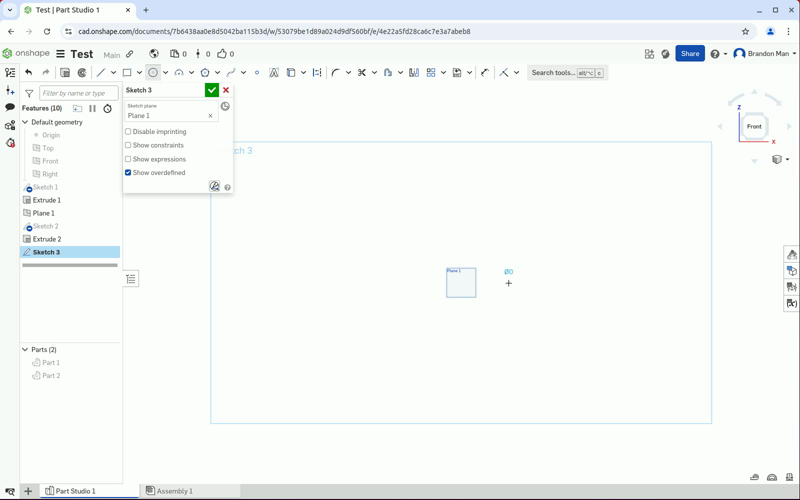
mouse_move(520, 282)
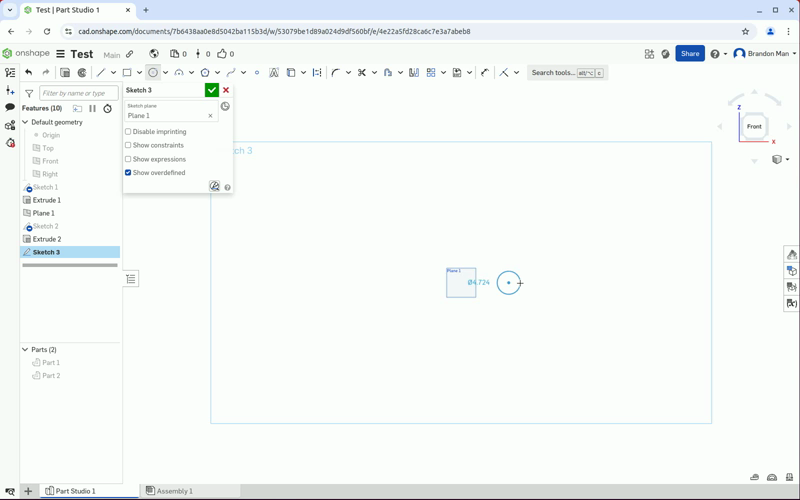
click(520, 282)
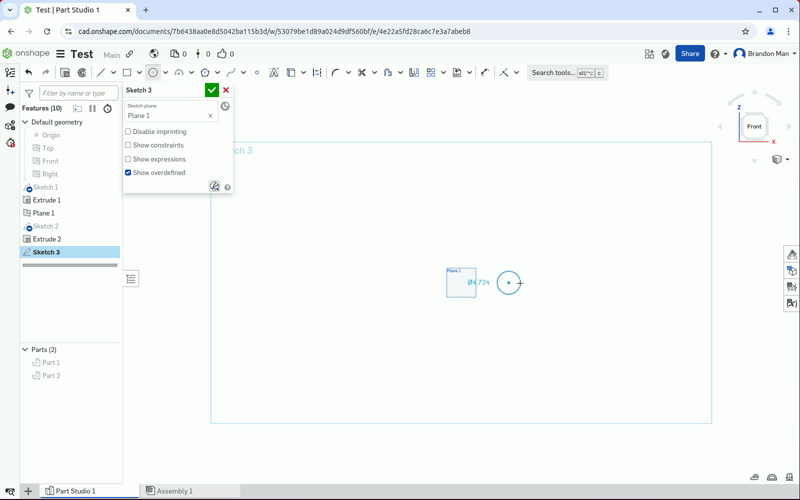
key(esc)
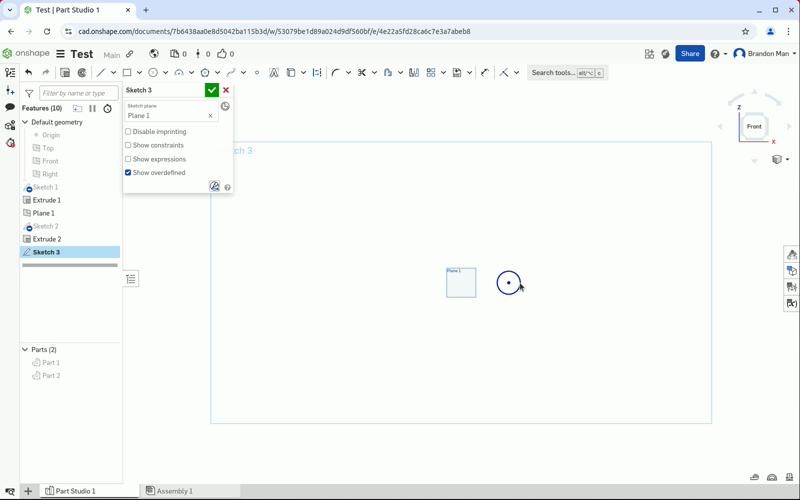
mouse_move(516, 278)
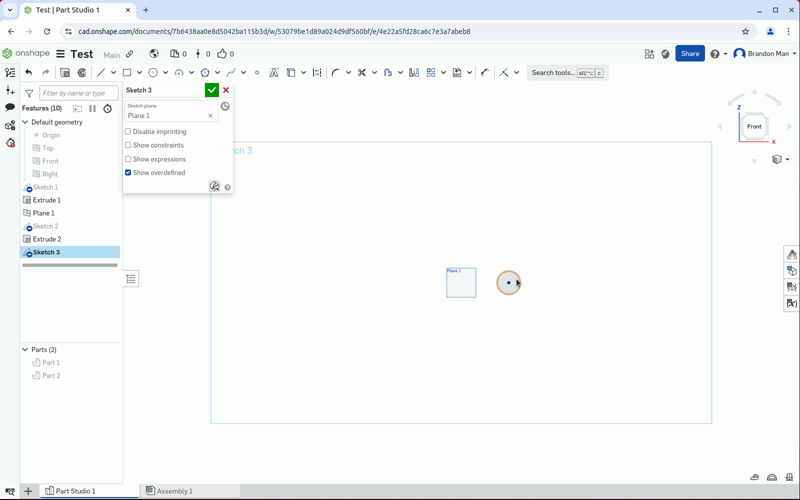
scroll(6)
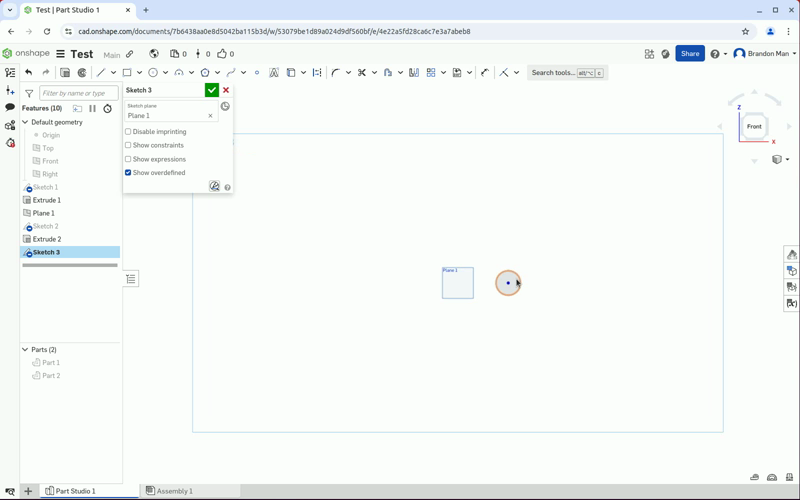
scroll(6)
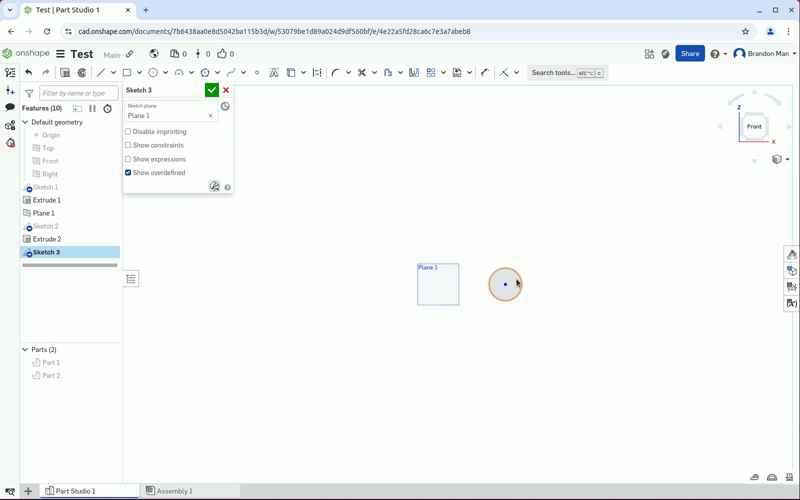
scroll(6)
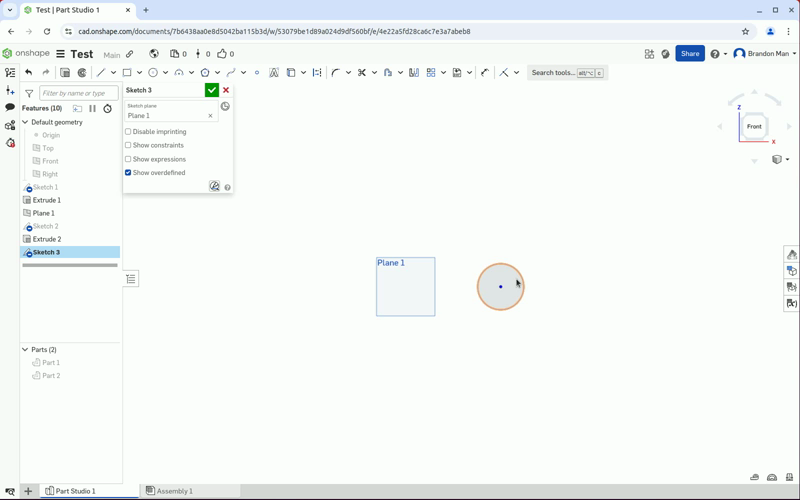
scroll(6)
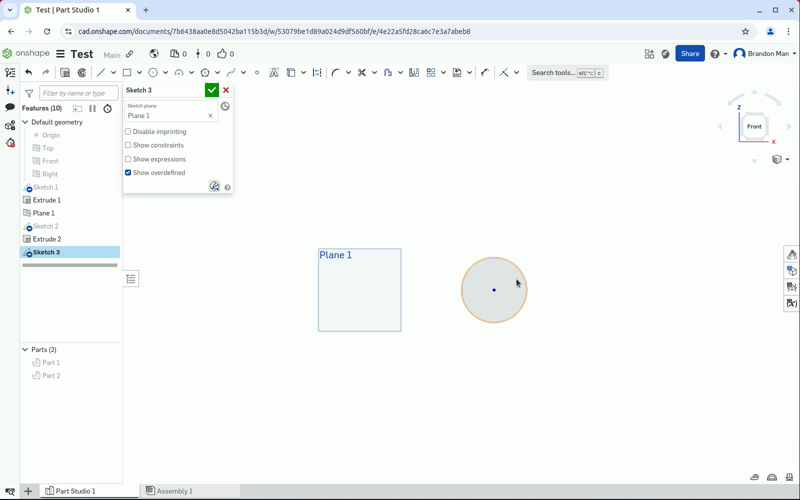
scroll(6)
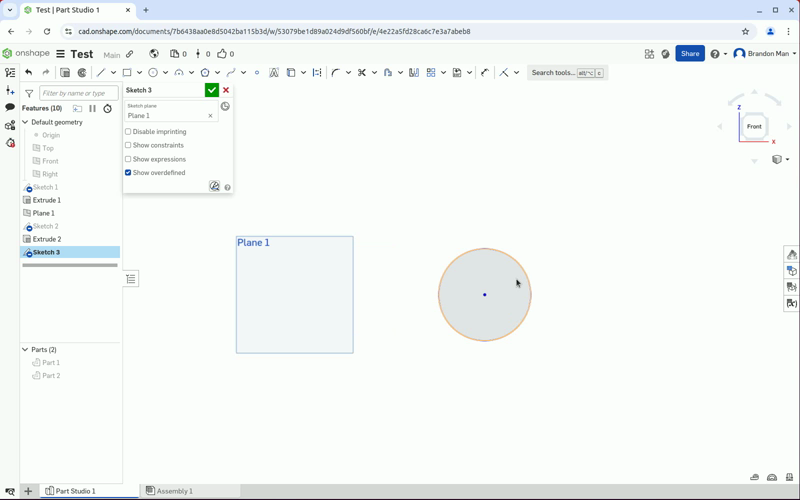
scroll(6)
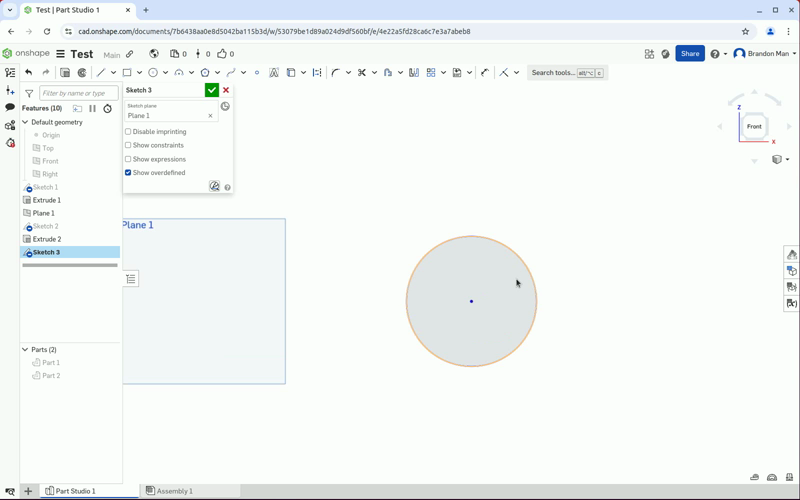
scroll(6)
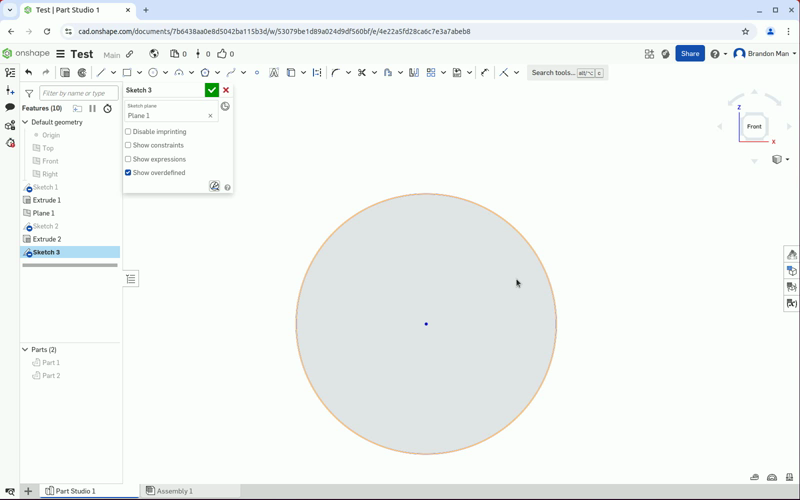
click(516, 278)
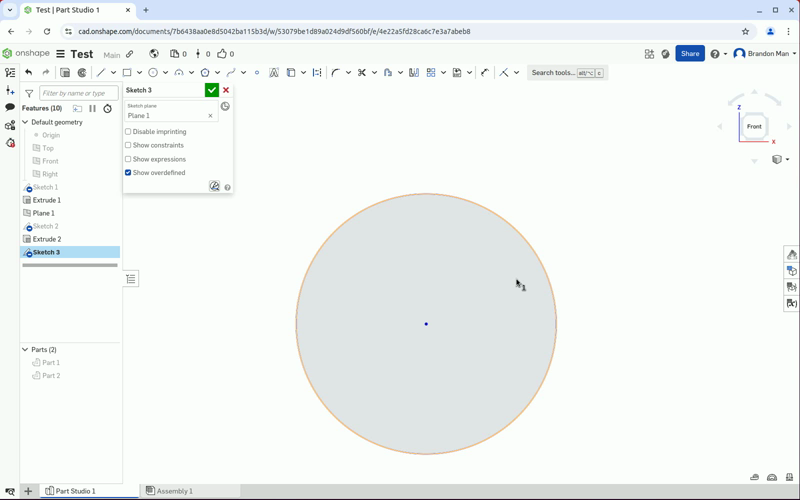
scroll(-6)
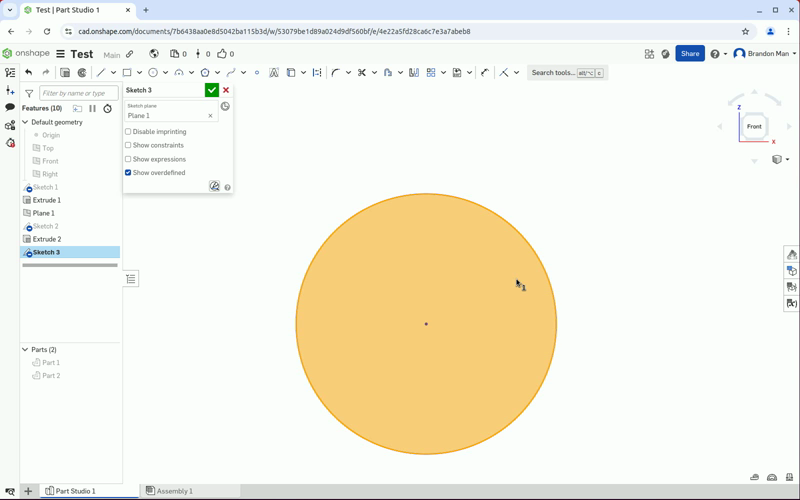
scroll(-6)
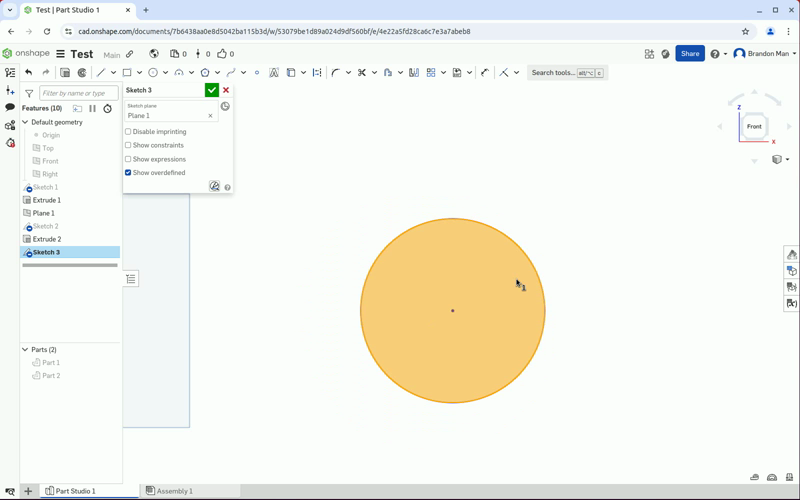
scroll(-6)
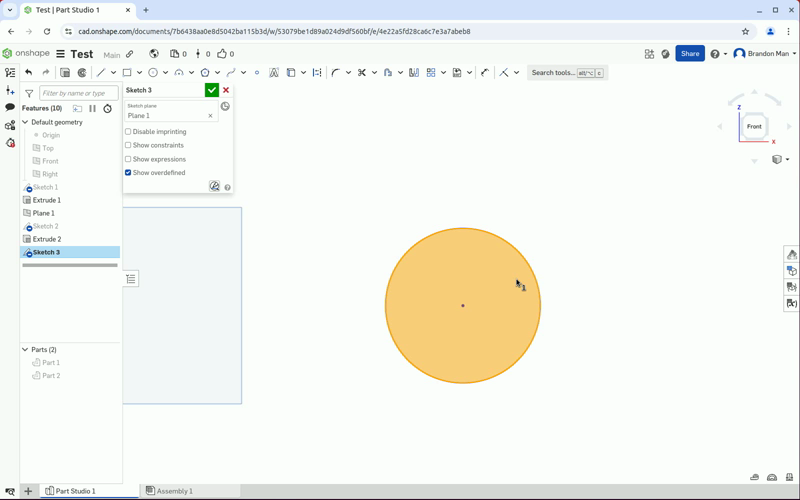
scroll(-6)
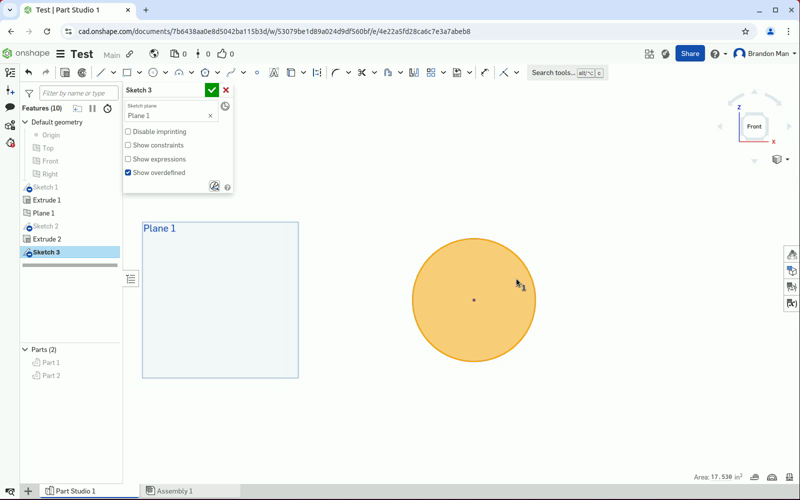
scroll(-6)
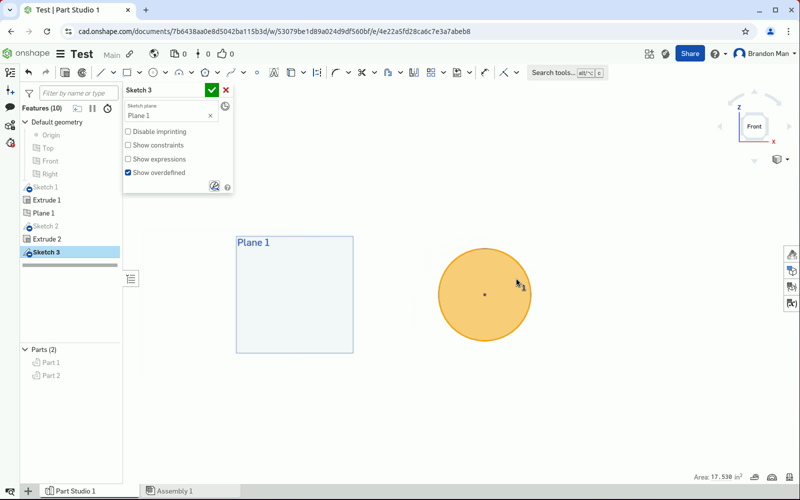
scroll(-6)
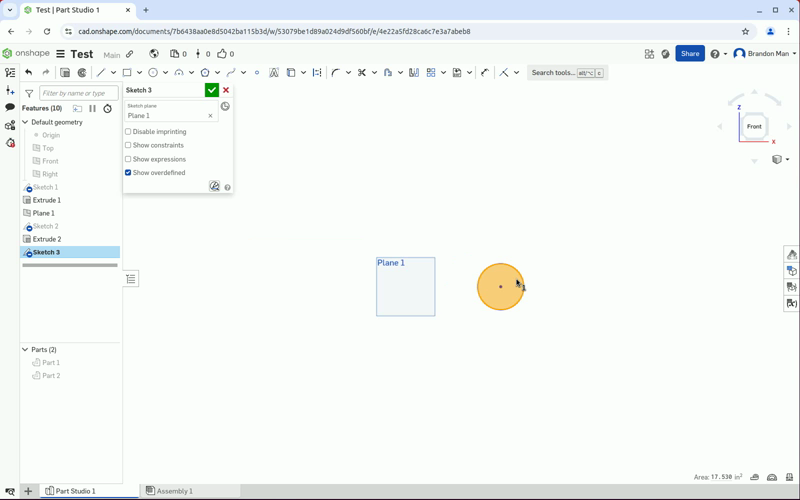
scroll(-6)
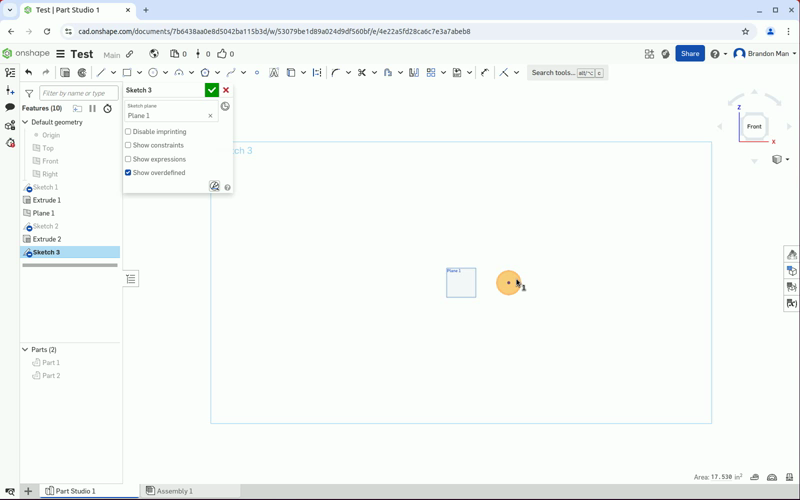
mouse_move(73, 352)
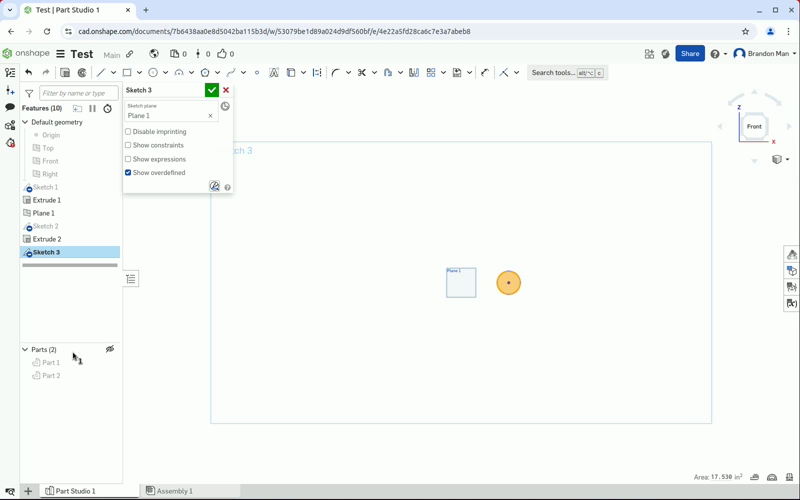
key(shift+y)
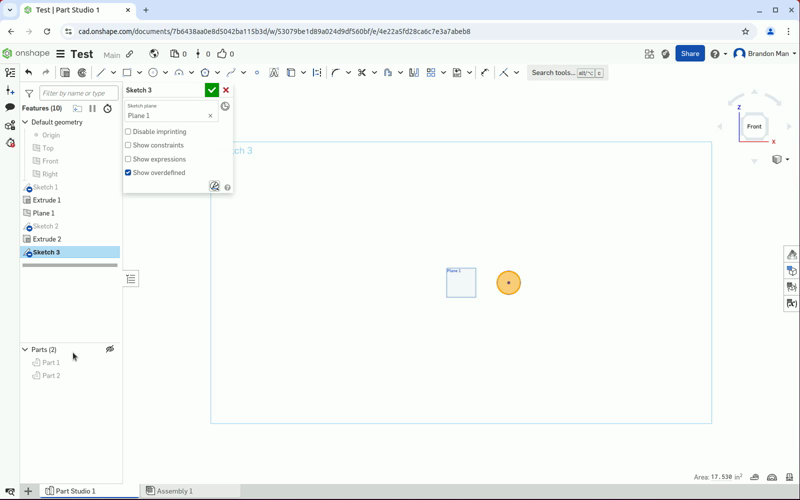
key(shift+e)
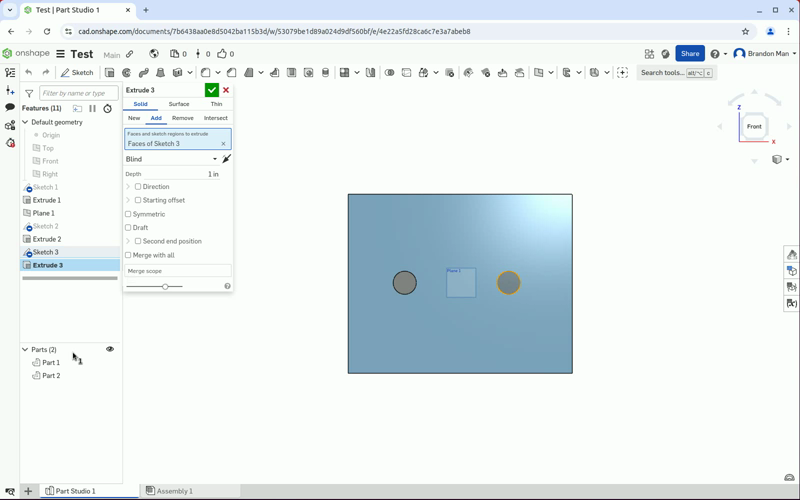
mouse_move(143, 106)
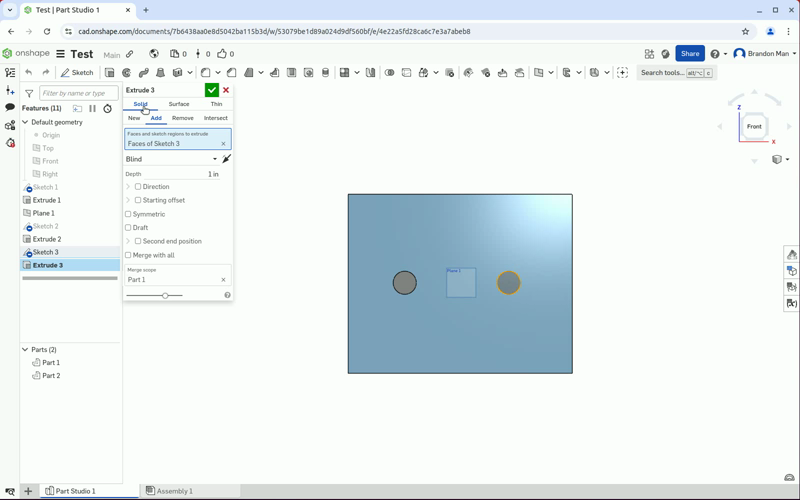
click(143, 106)
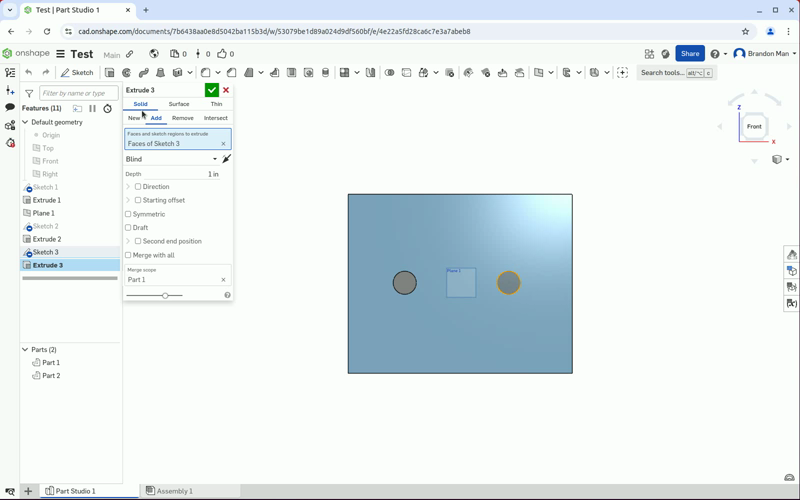
mouse_move(137, 120)
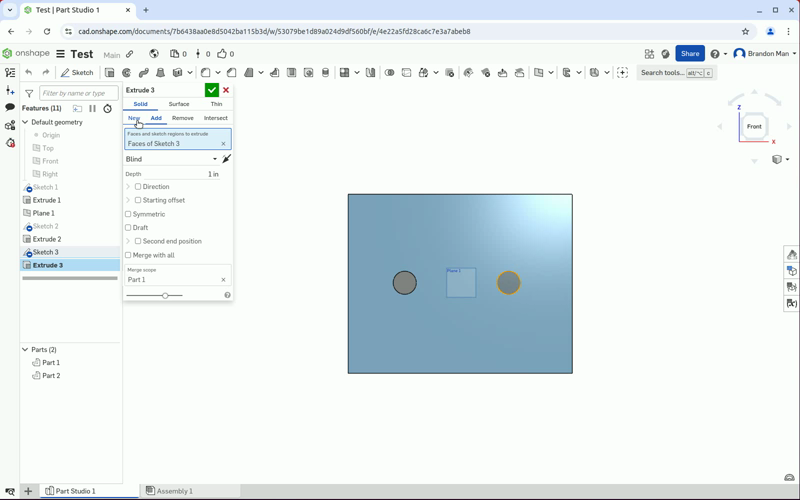
click(137, 120)
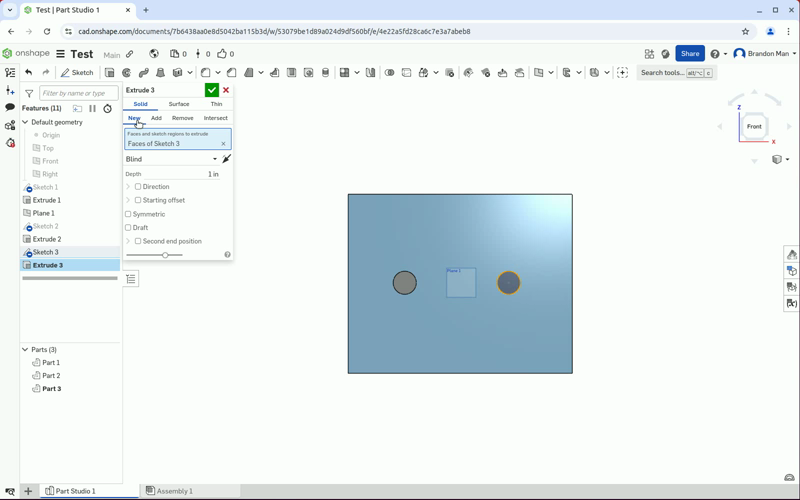
key(tab, 4)
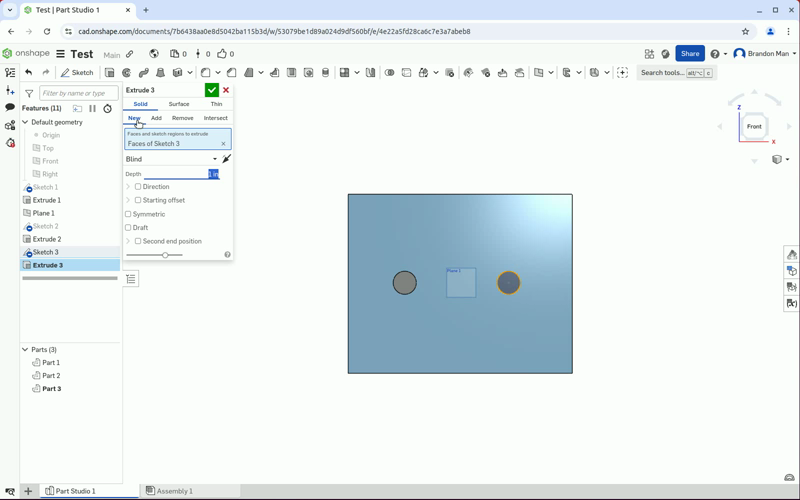
text(6.981)
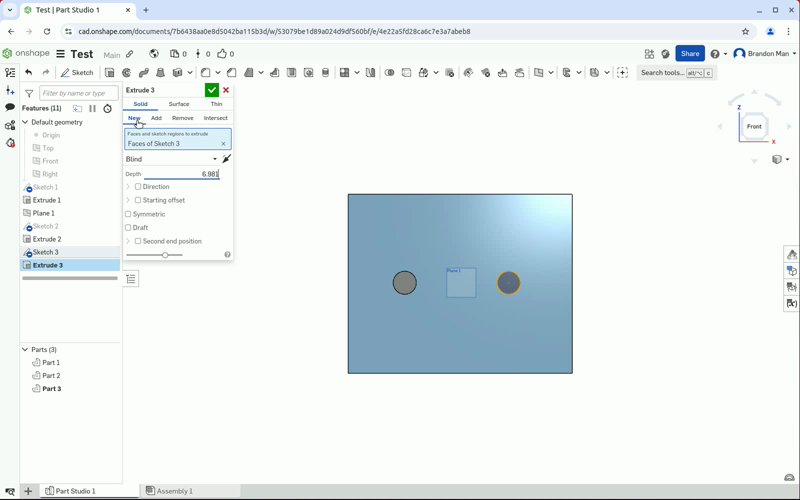
key(enter)
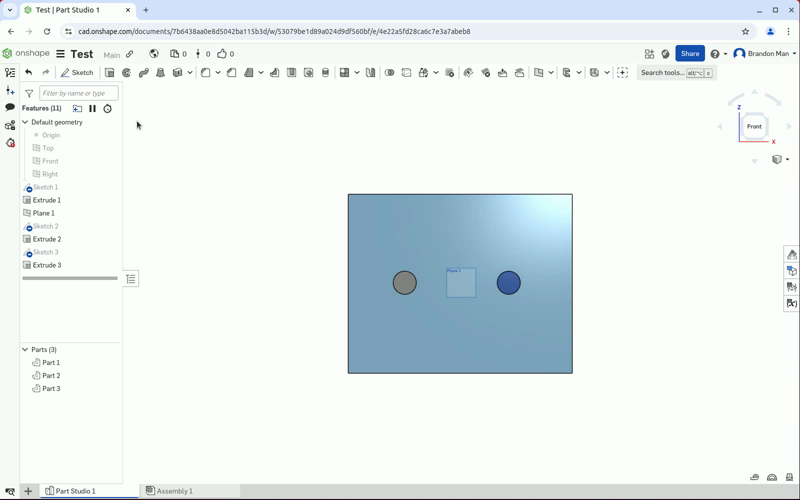
key(shift+h)
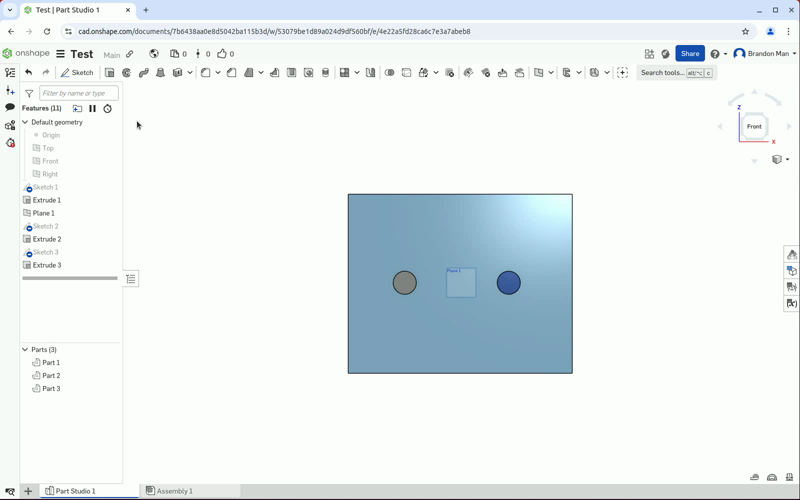
key(shift+h)
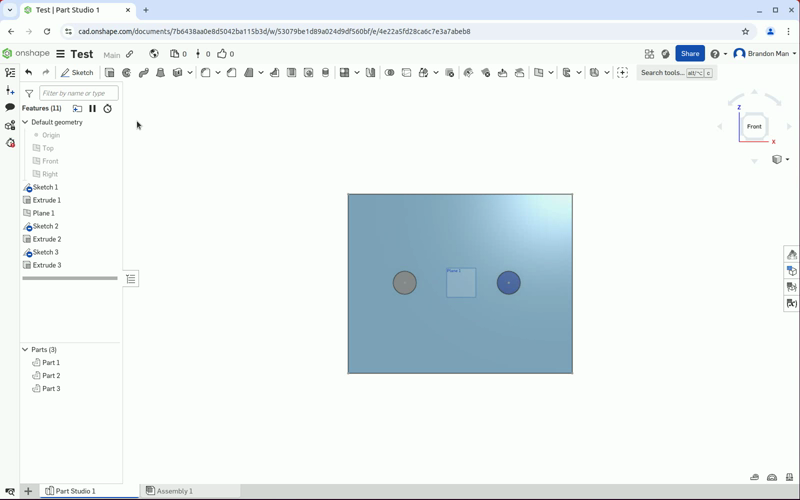
key(shift+7)
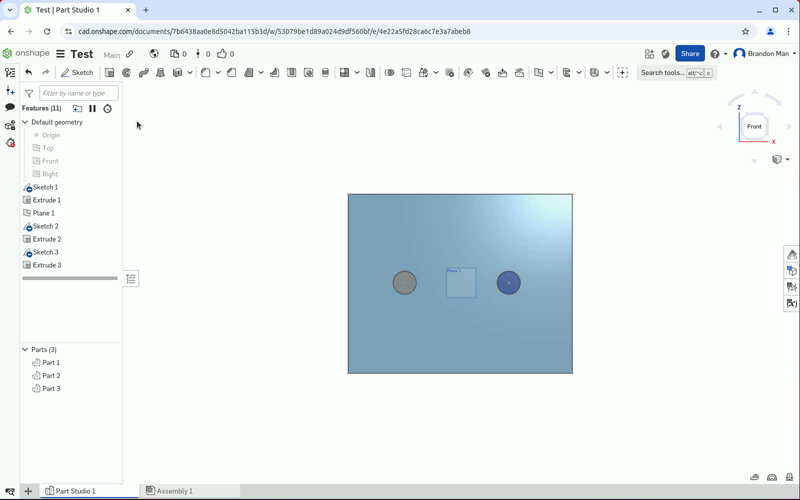
key(left, 2)
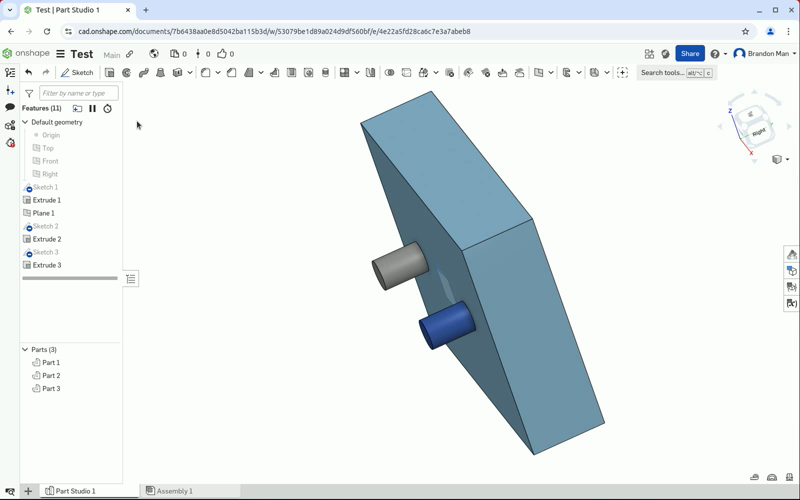
key(down, 2)
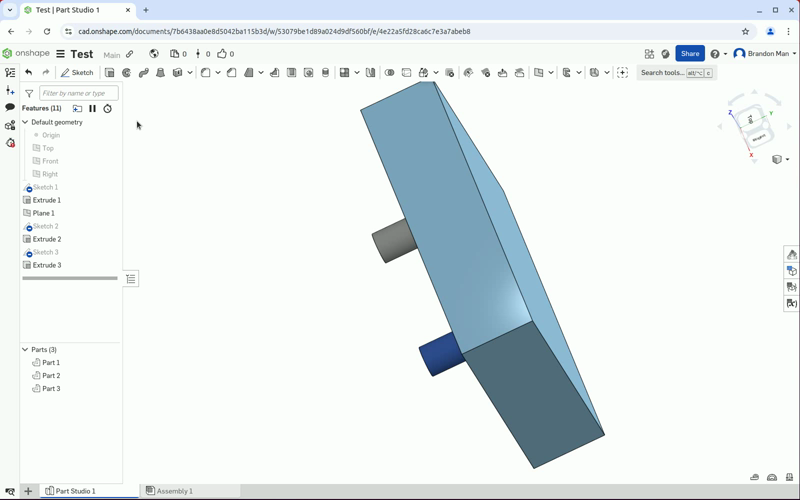
key(up, 2)
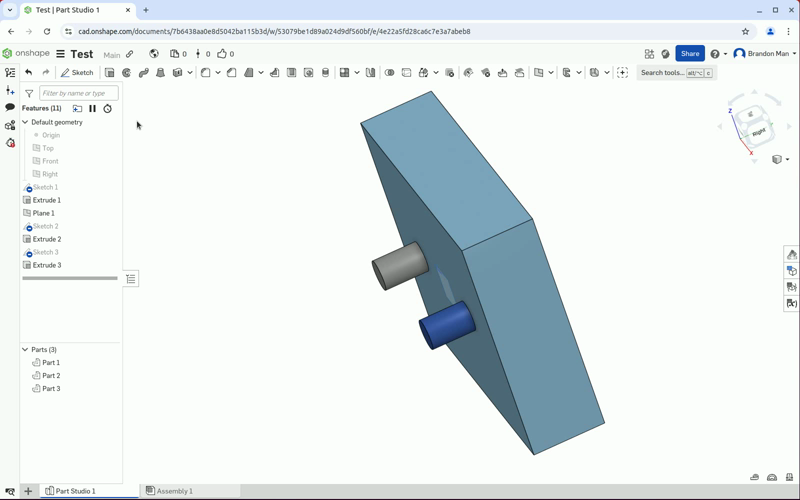
key(right, 2)
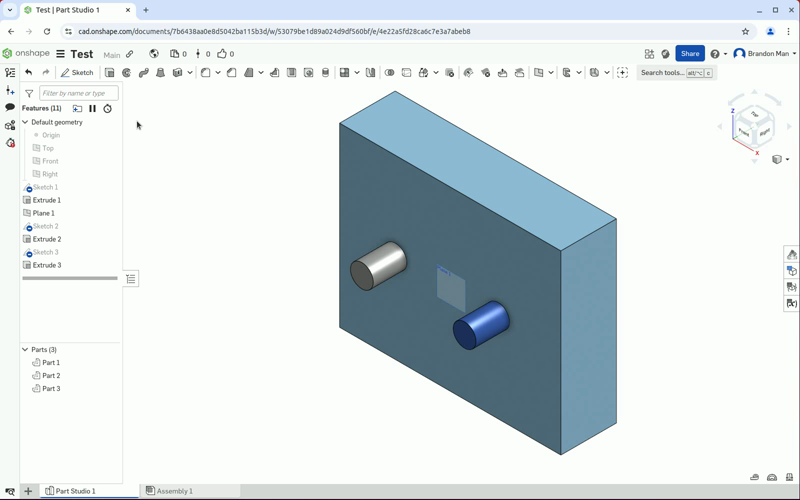
mouse_move(73, 189)
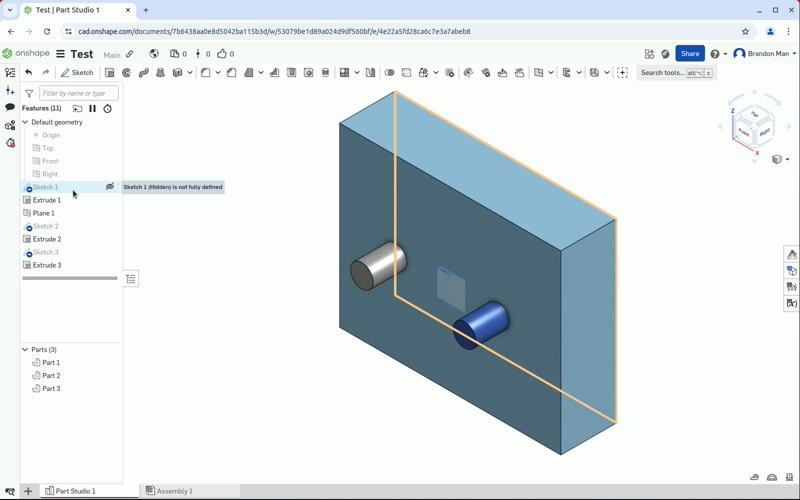
click(73, 189)